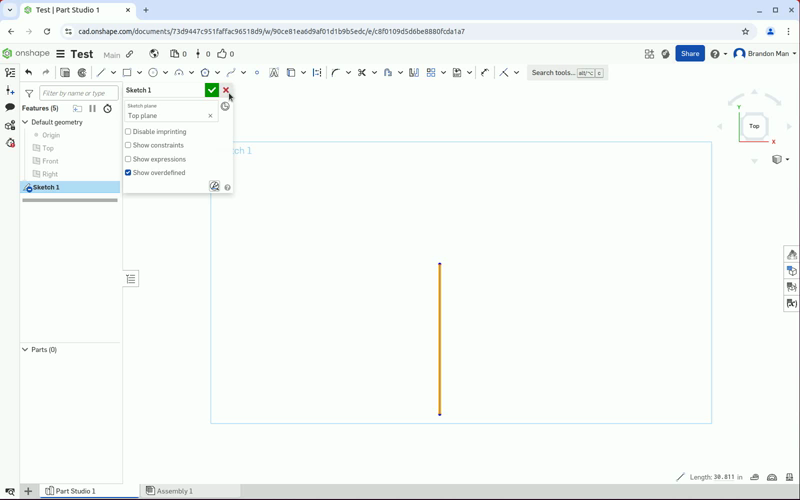
key(shift+h)
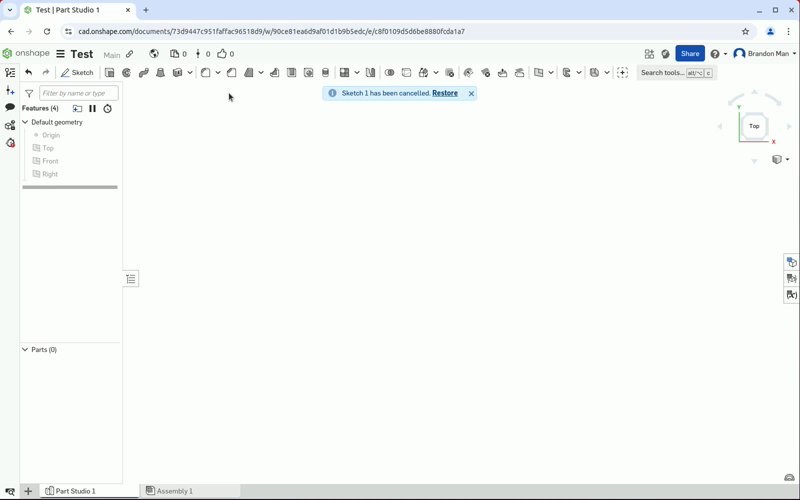
mouse_move(73, 352)
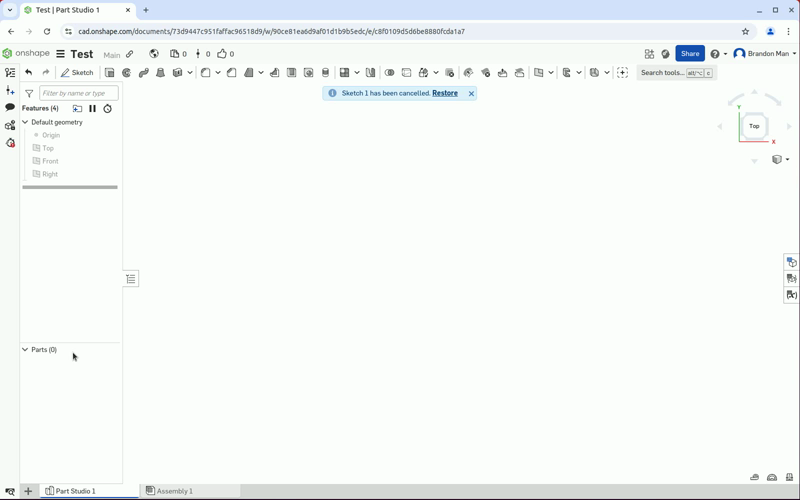
key(y)
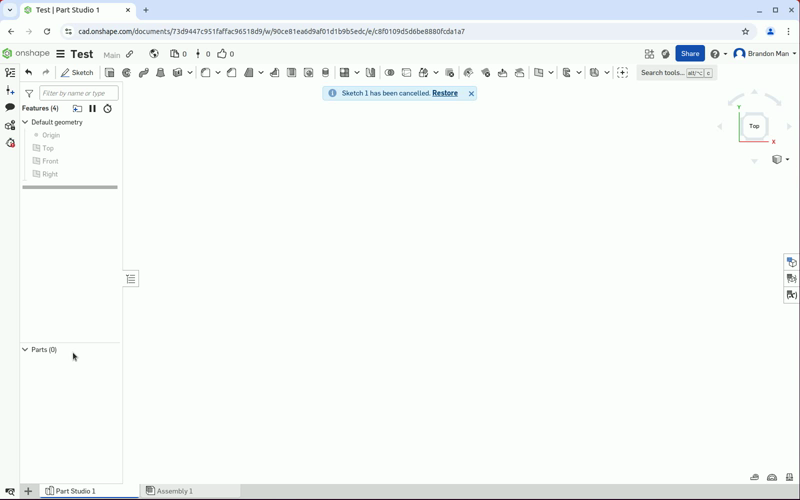
key(shift+p)
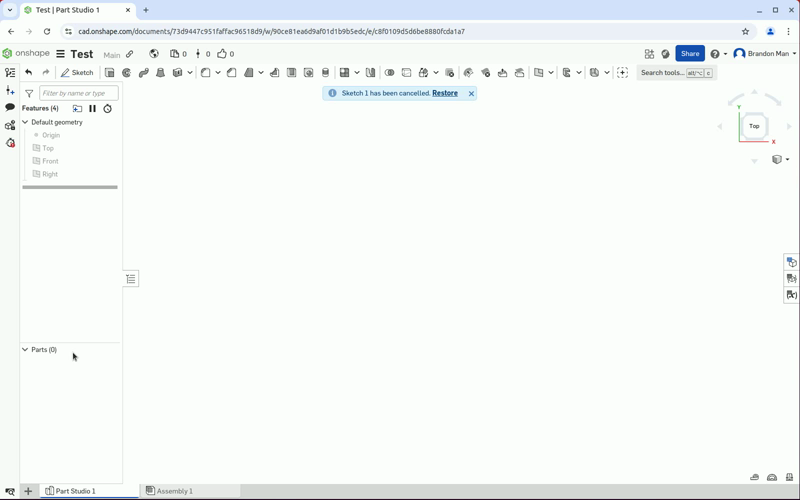
key(space)
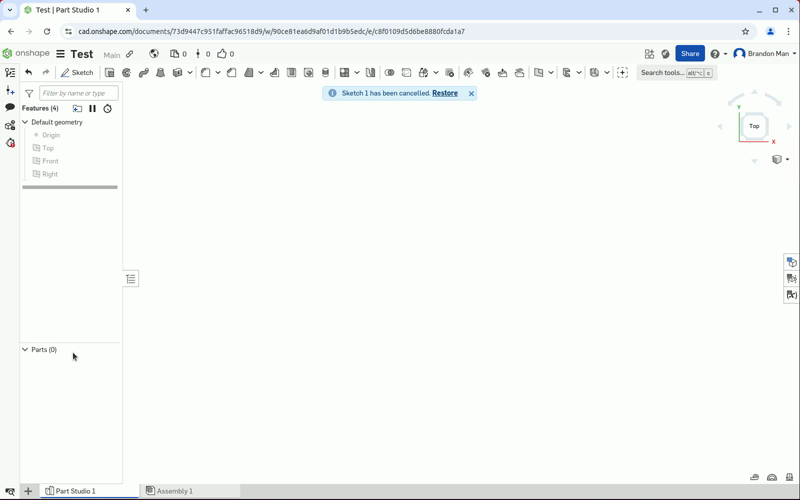
key_down(shift)
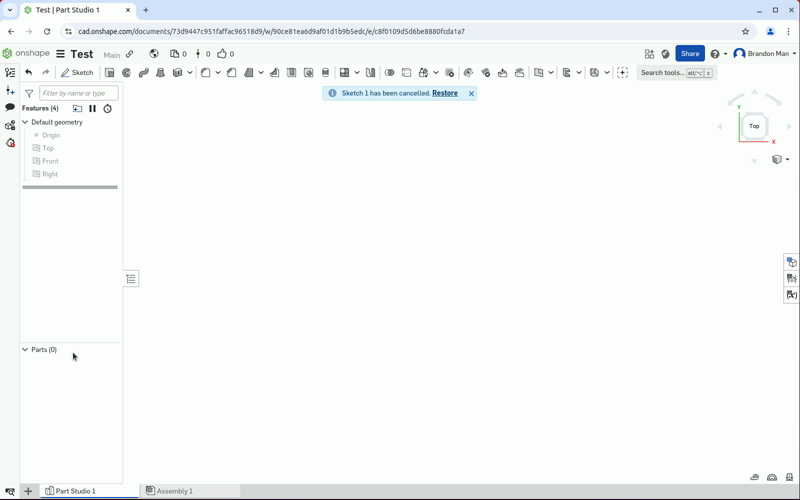
key(up)
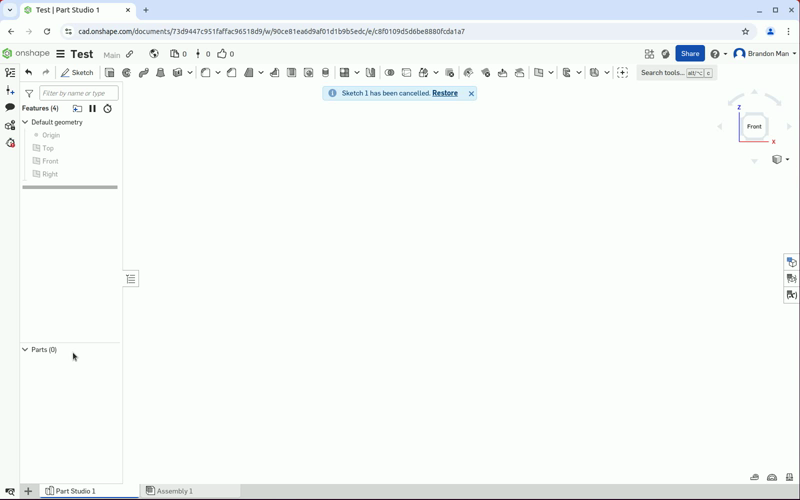
key_up(shift)
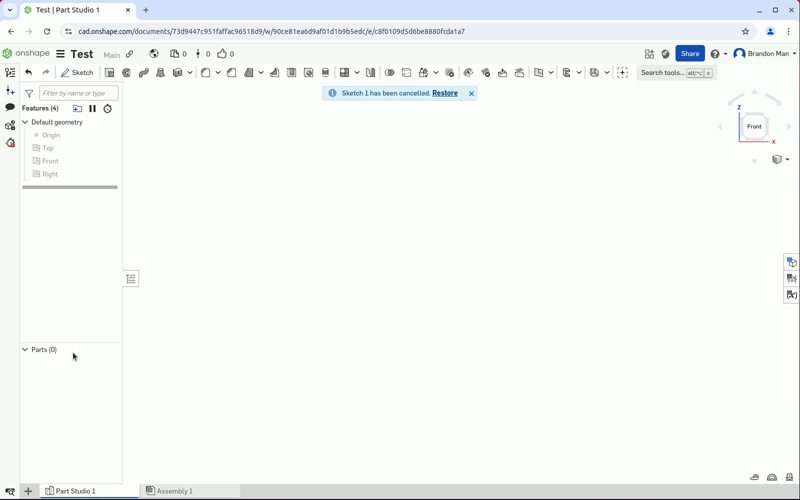
mouse_move(73, 352)
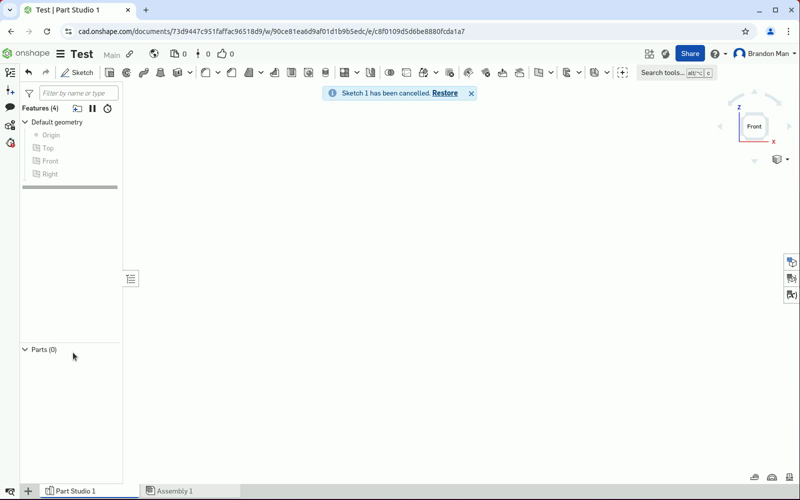
key(shift+y)
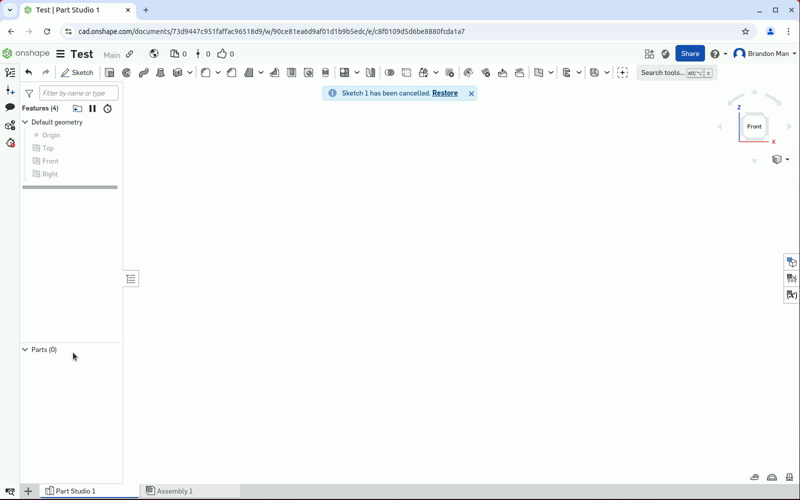
key(shift+s)
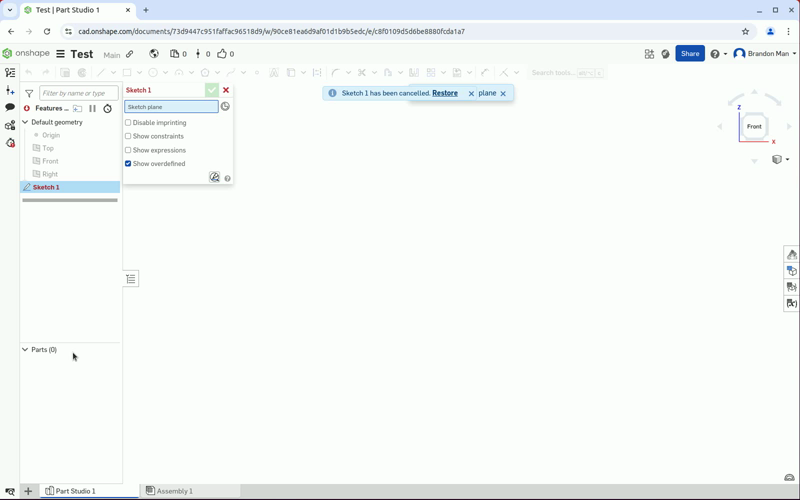
mouse_move(73, 163)
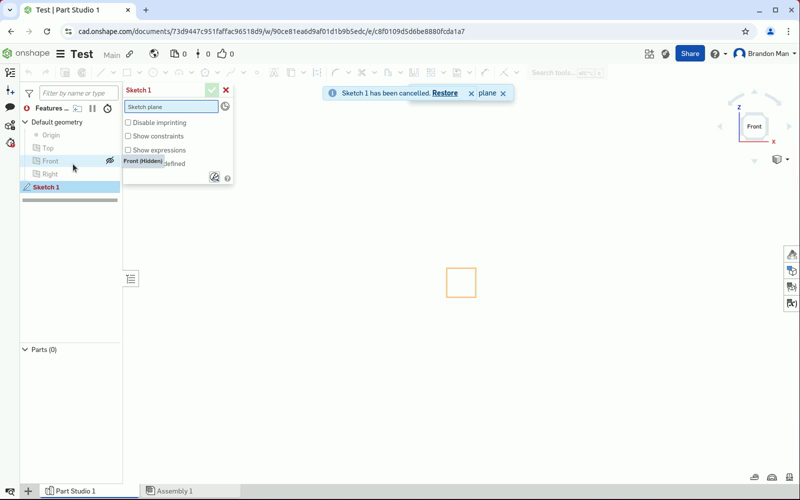
click(73, 163)
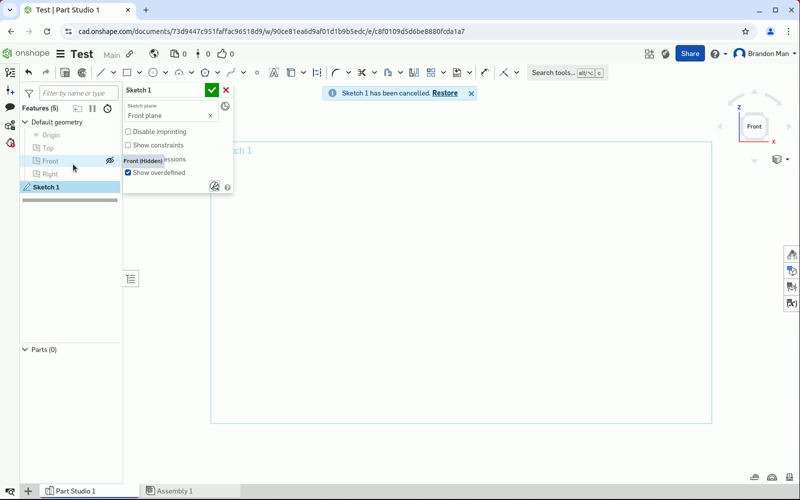
mouse_move(73, 352)
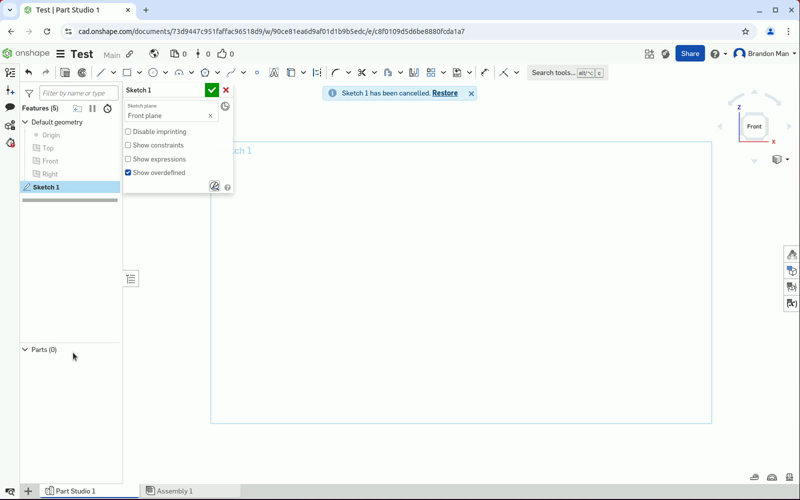
key(y)
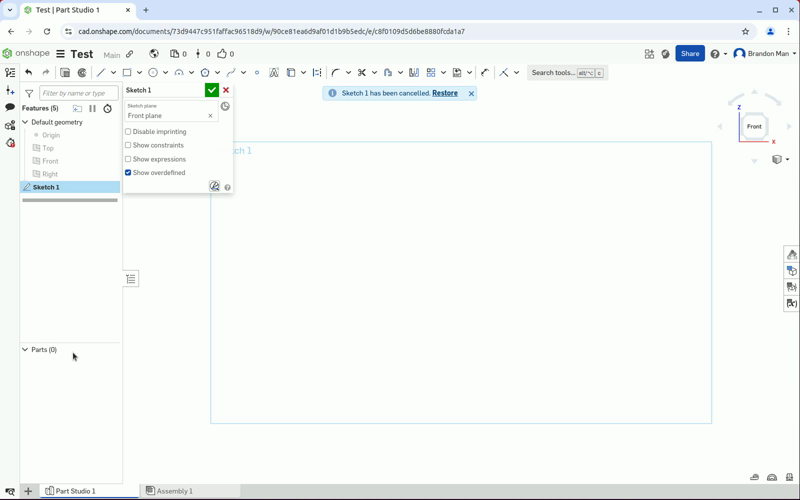
key(l)
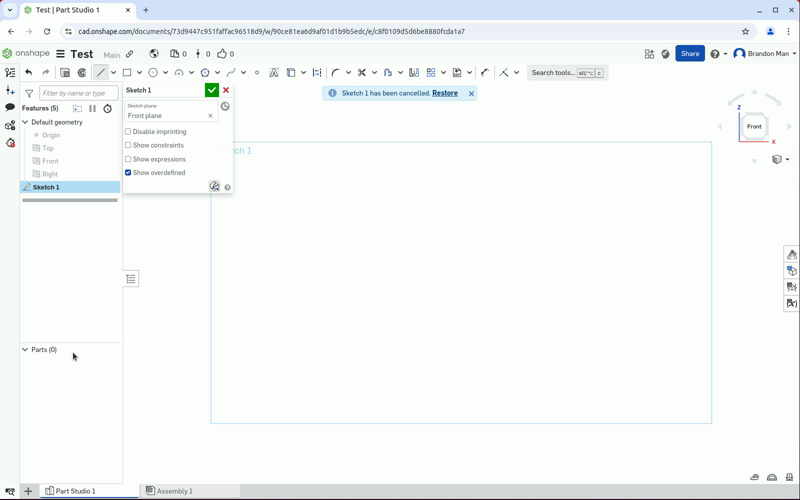
key_down(shift)
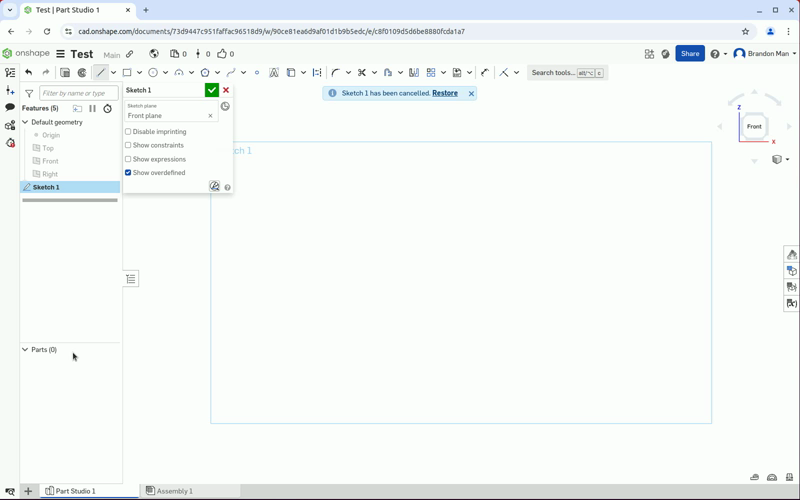
mouse_move(362, 388)
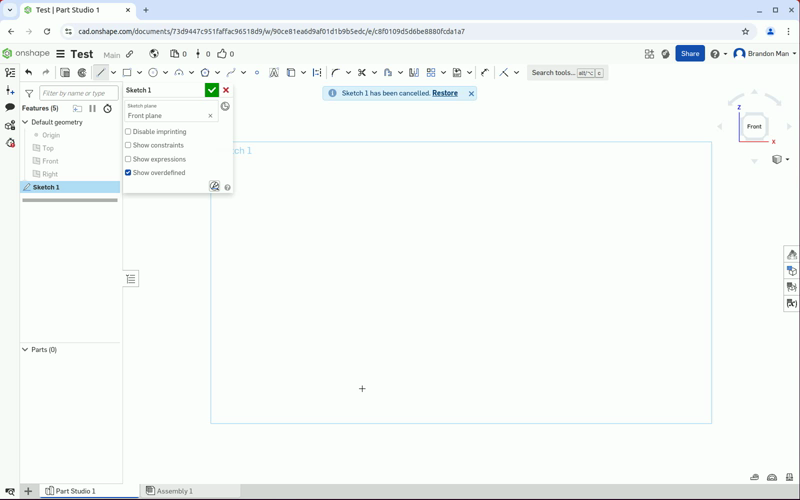
click(362, 388)
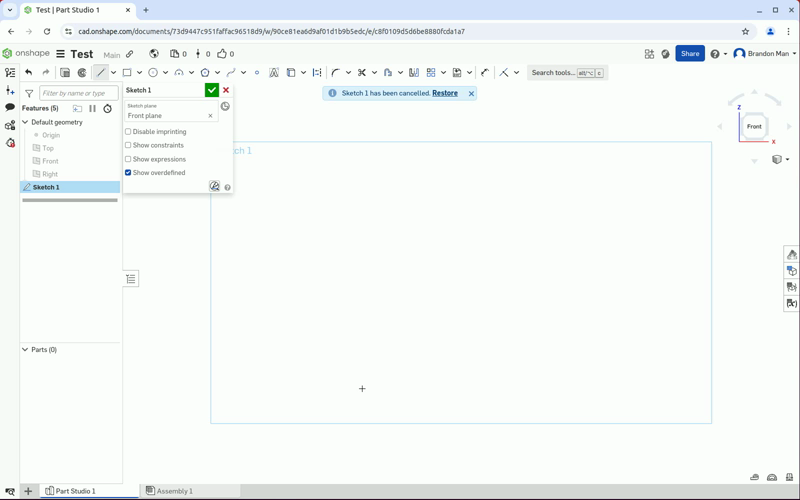
key_up(shift)
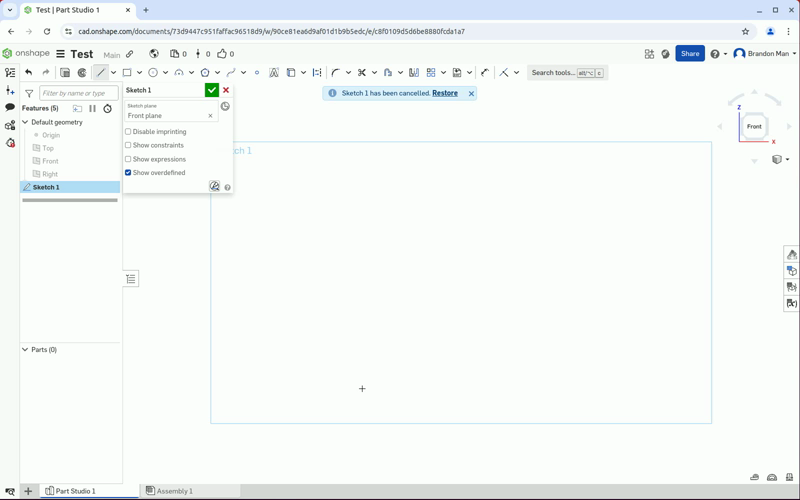
key_down(shift)
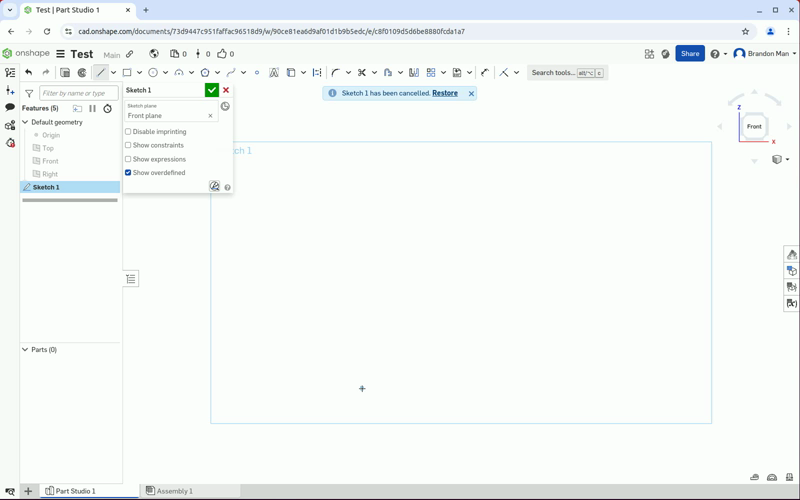
mouse_move(572, 388)
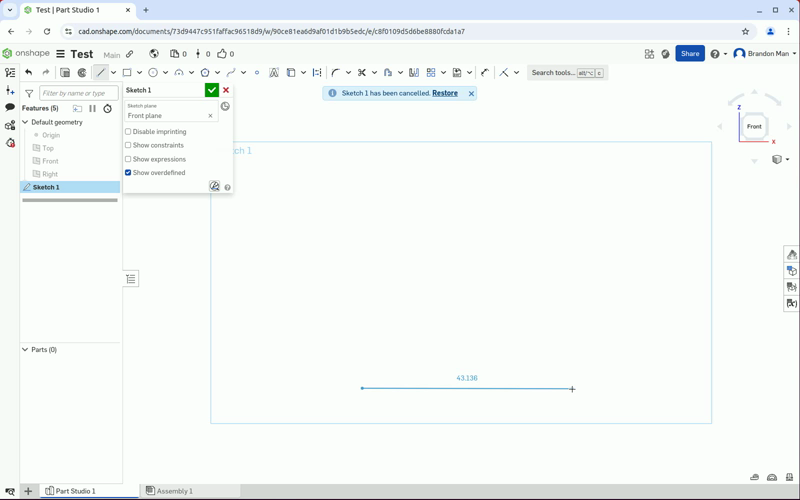
click(572, 388)
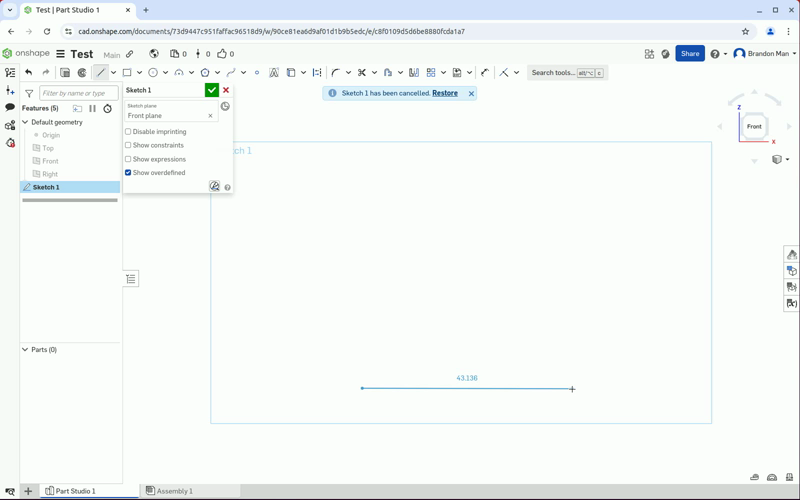
key_up(shift)
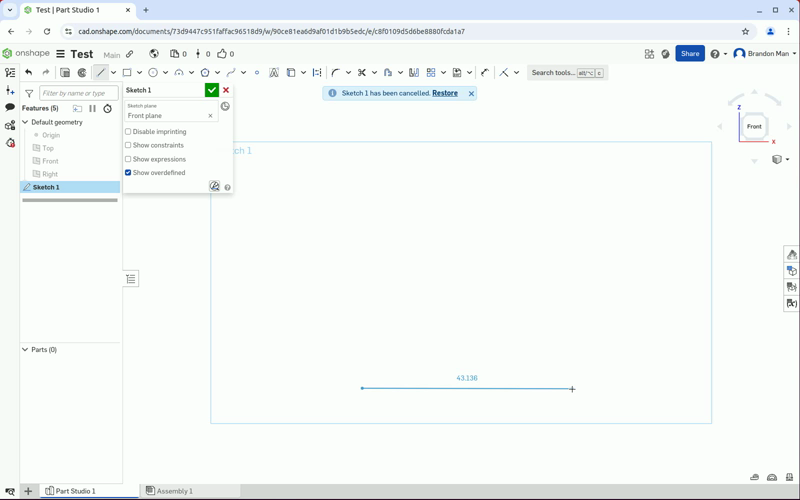
key_down(shift)
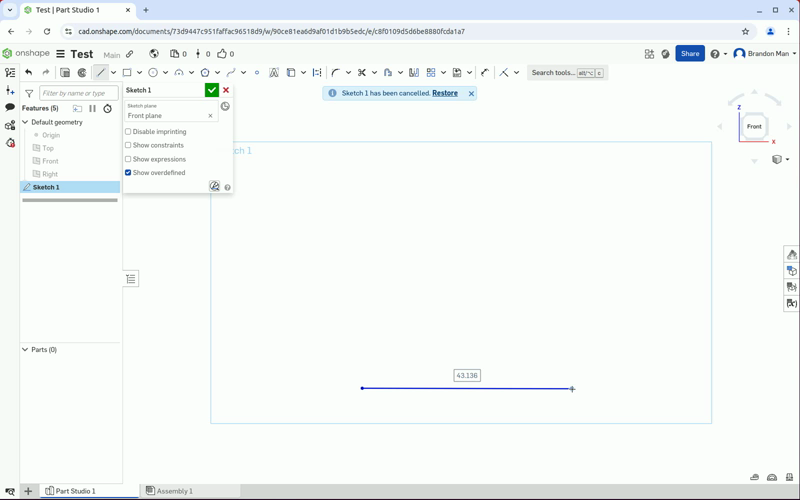
mouse_move(572, 178)
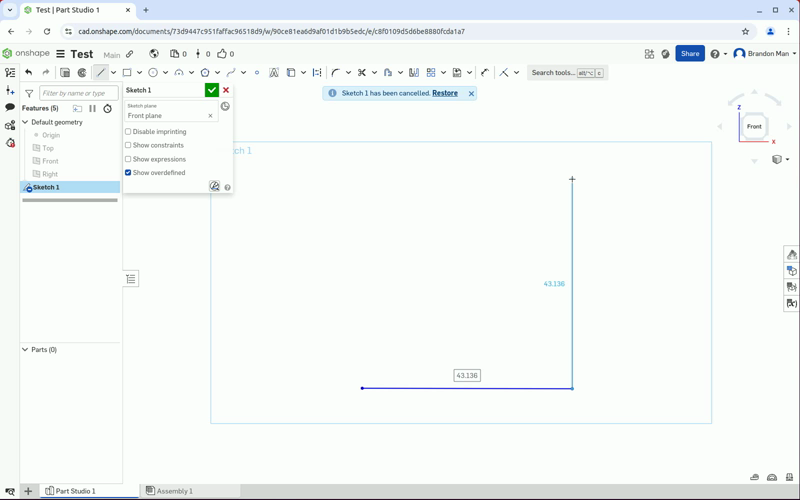
click(572, 178)
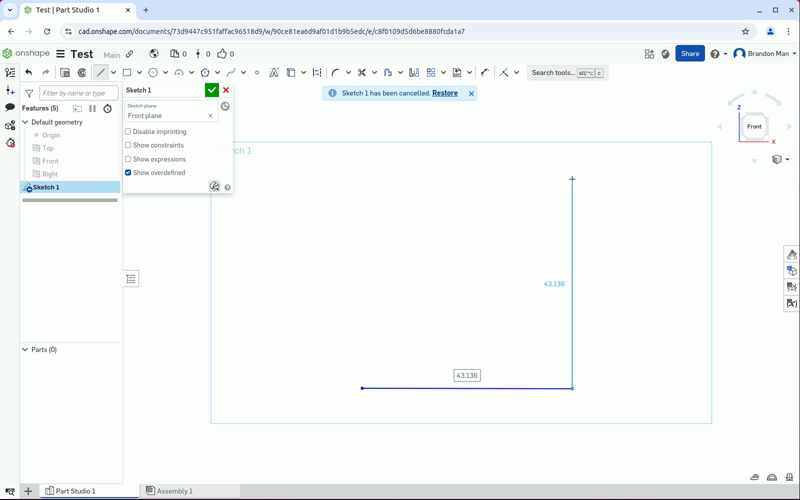
key_up(shift)
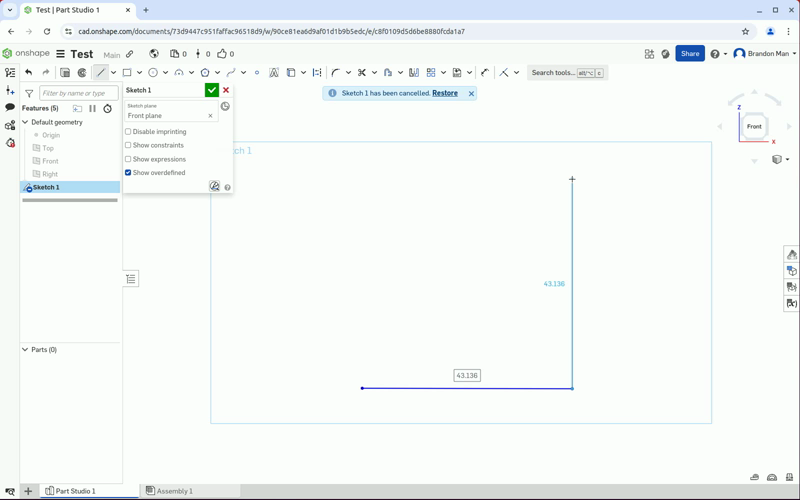
key_down(shift)
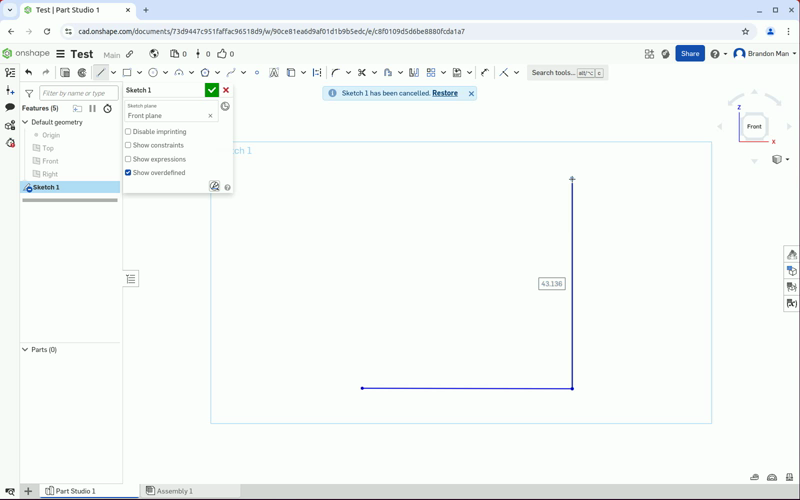
mouse_move(362, 178)
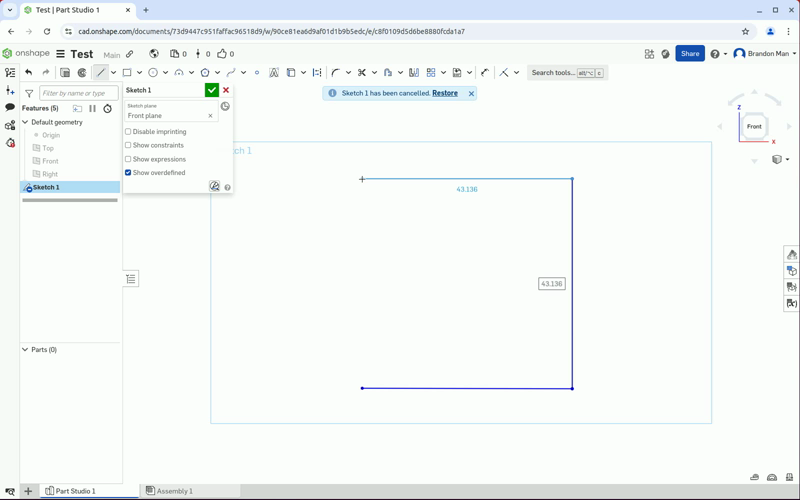
click(362, 178)
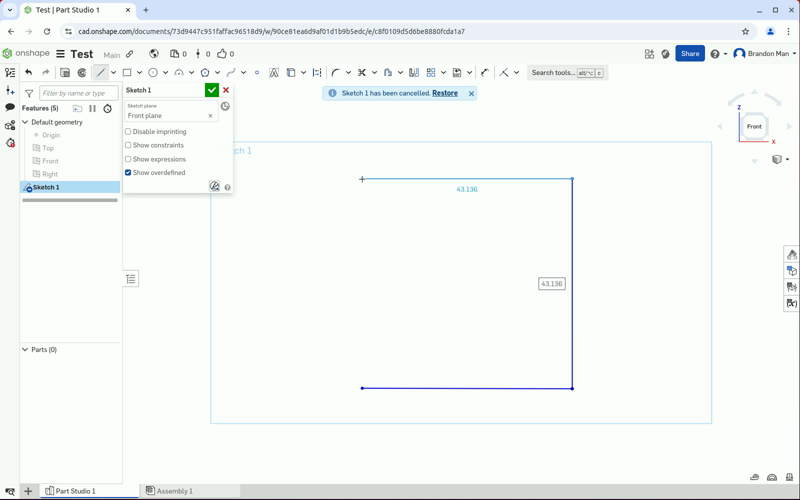
key_up(shift)
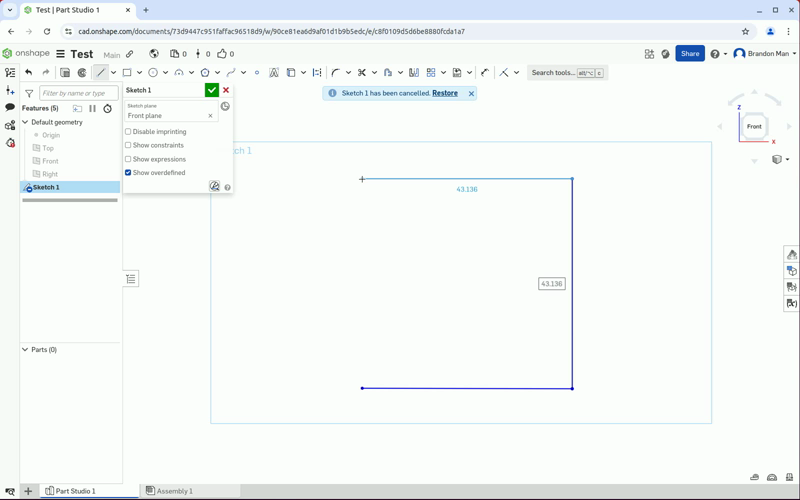
key_down(shift)
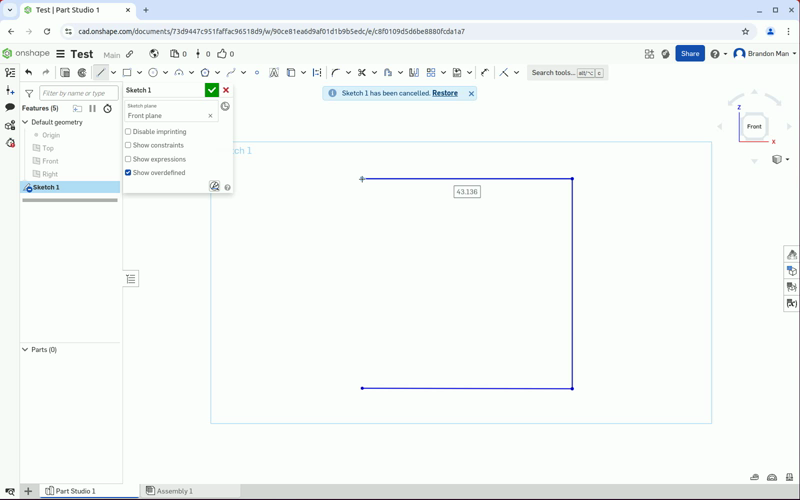
mouse_move(362, 388)
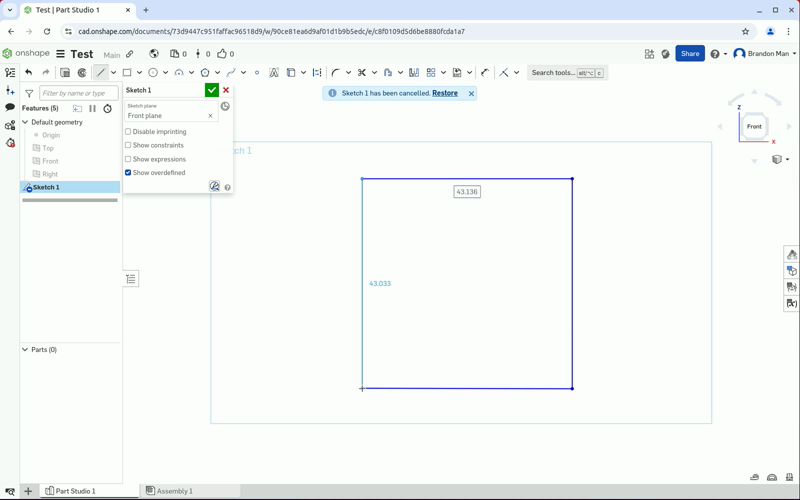
key_up(shift)
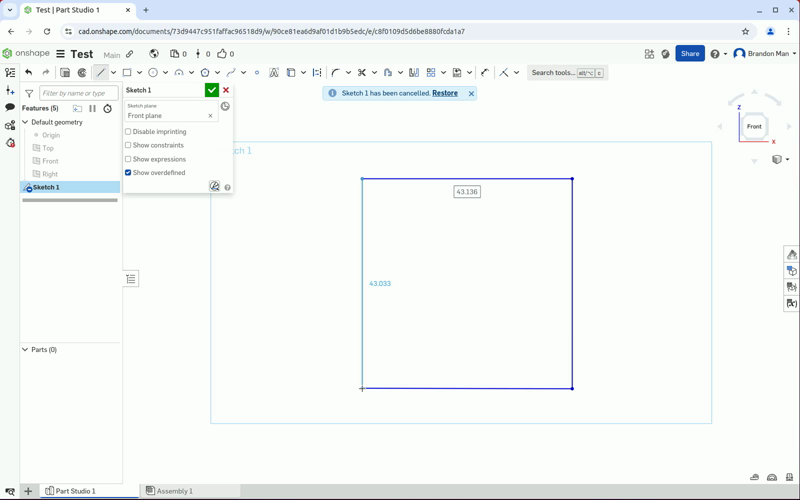
click(362, 388)
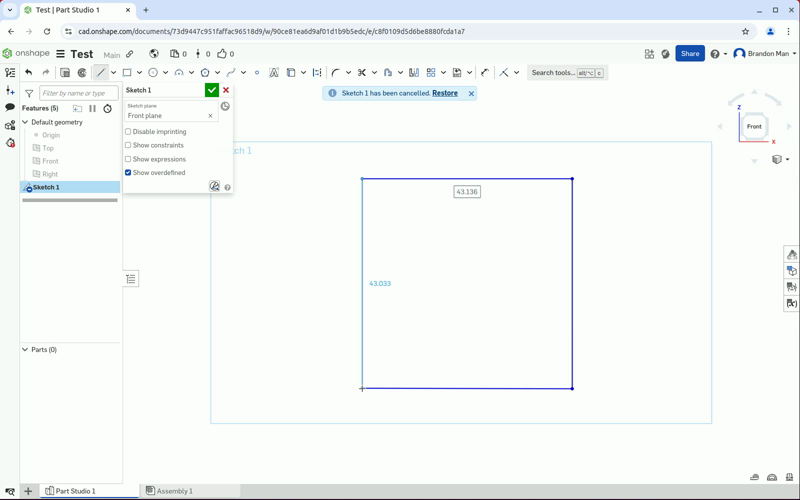
key(esc)
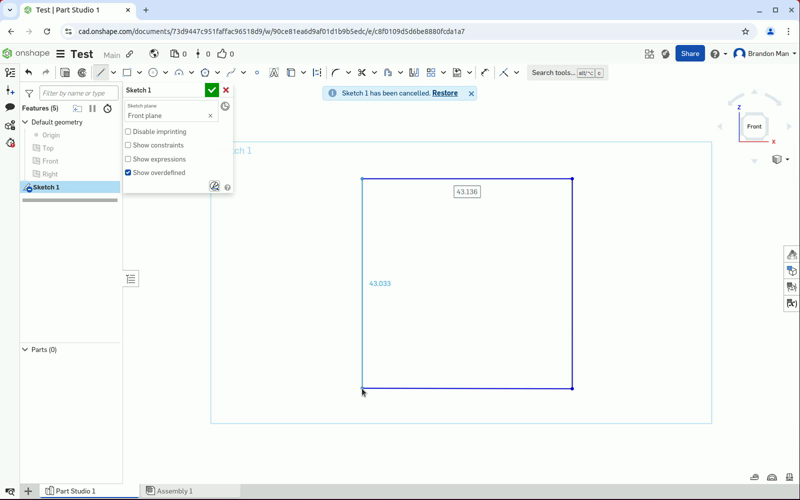
key(a)
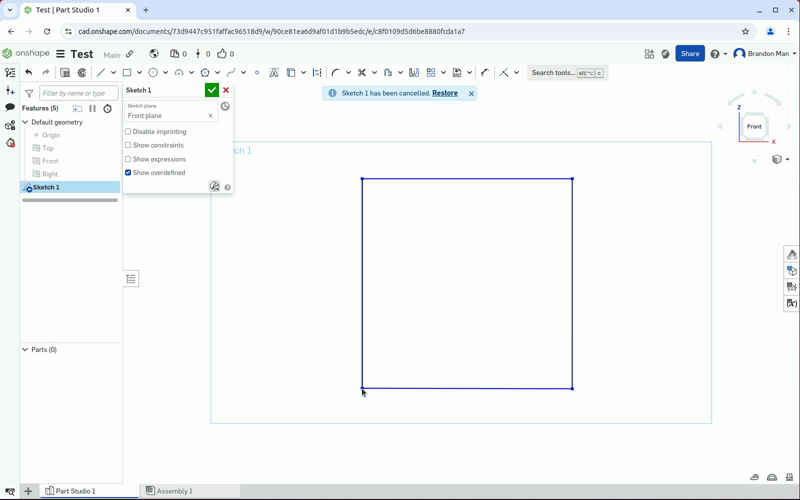
key_down(shift)
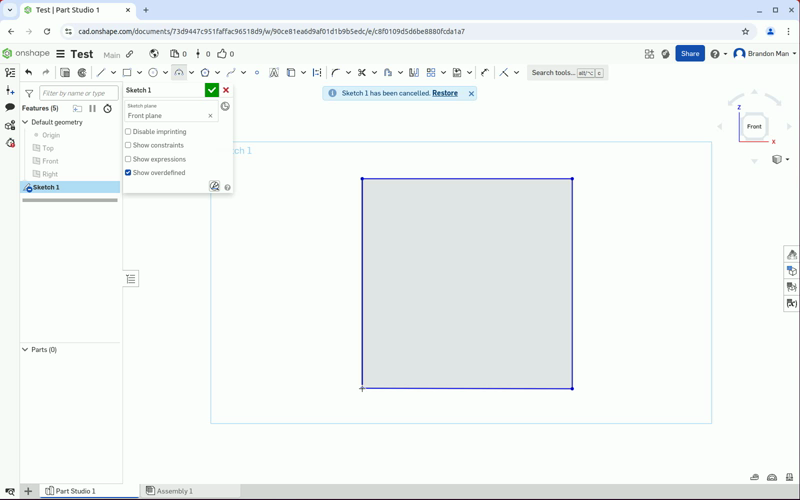
mouse_move(384, 357)
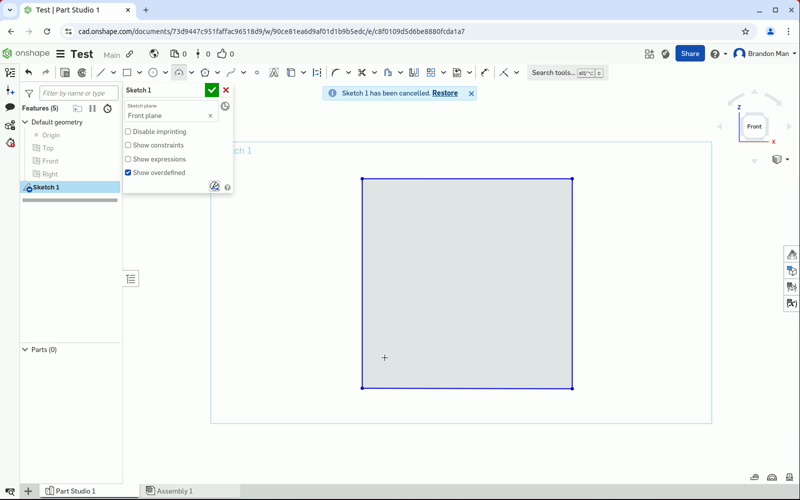
click(384, 357)
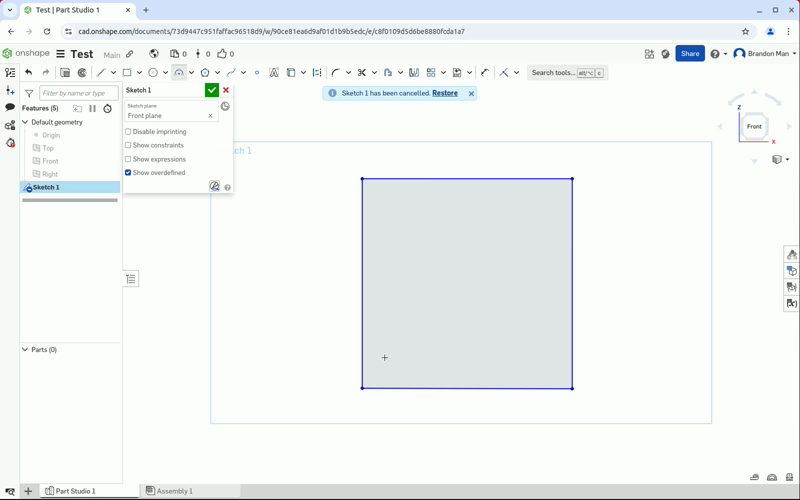
key_up(shift)
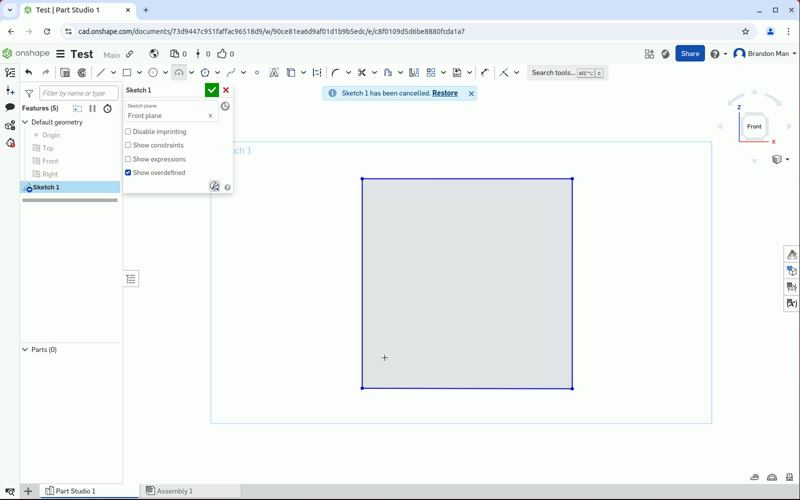
key_down(shift)
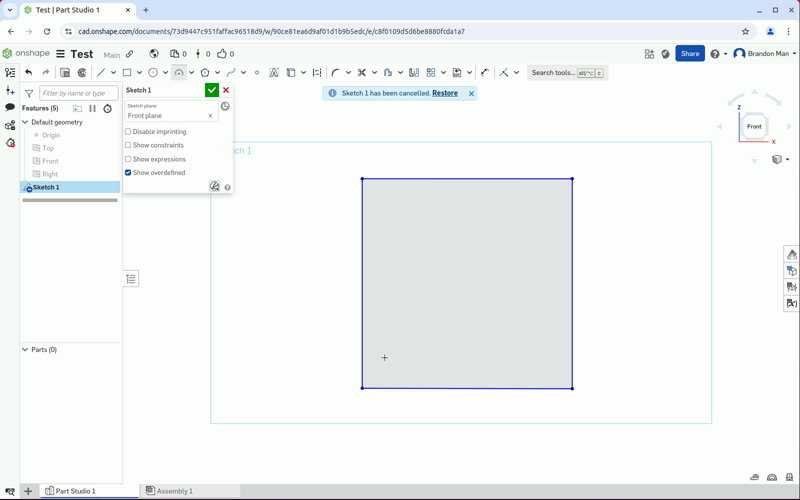
mouse_move(393, 366)
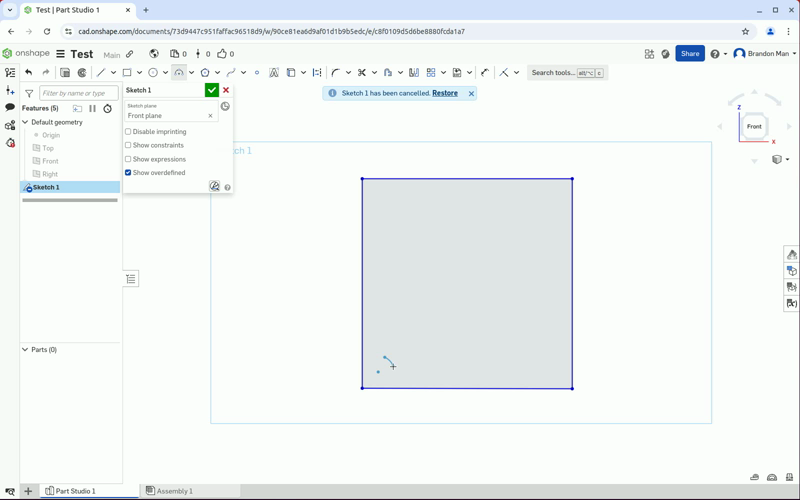
click(393, 366)
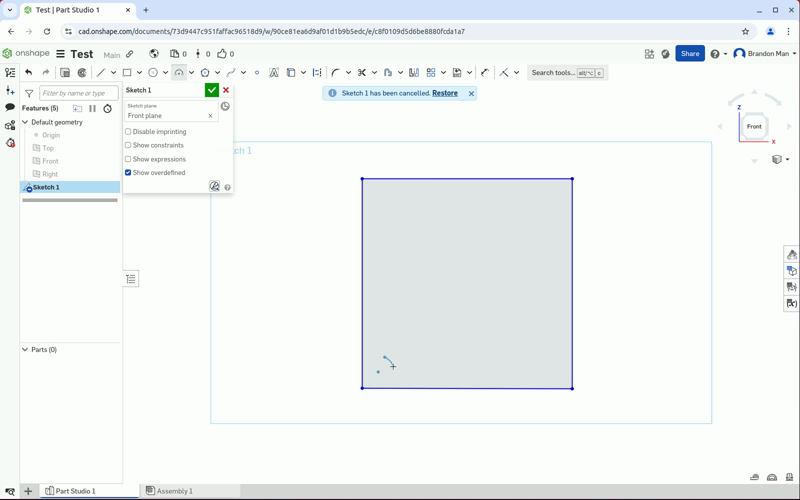
mouse_move(383, 366)
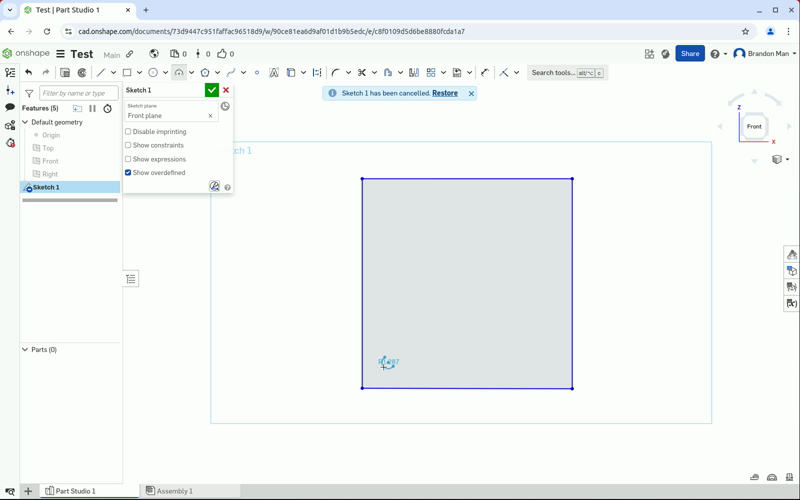
click(383, 366)
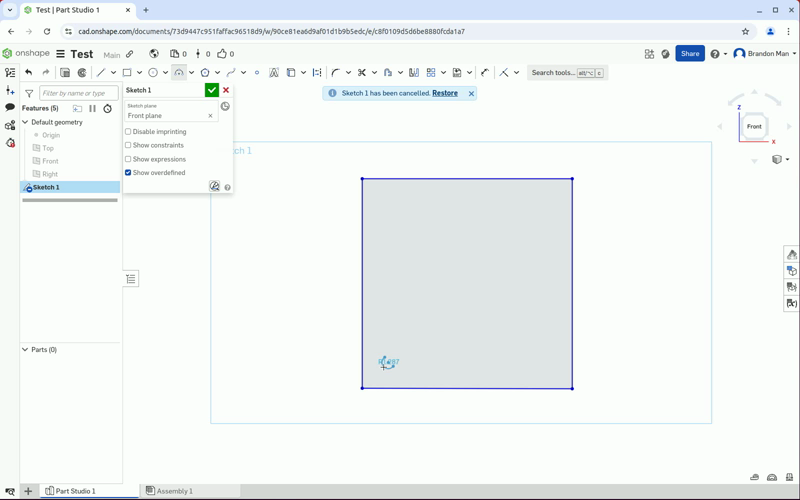
key_up(shift)
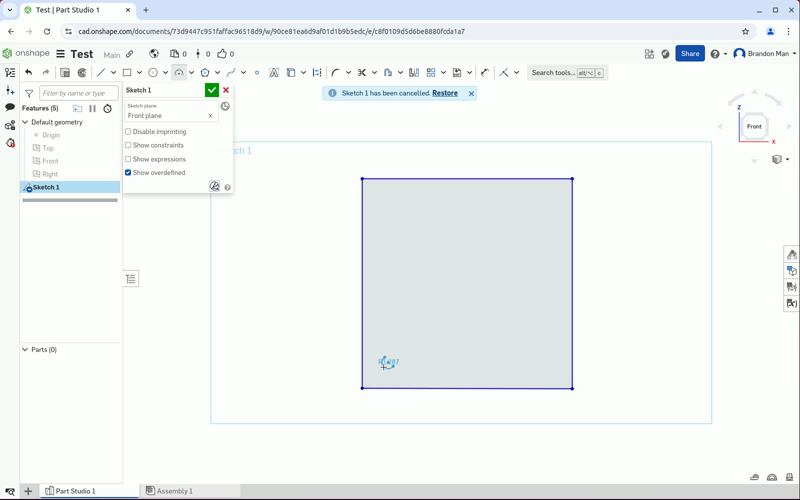
key(esc)
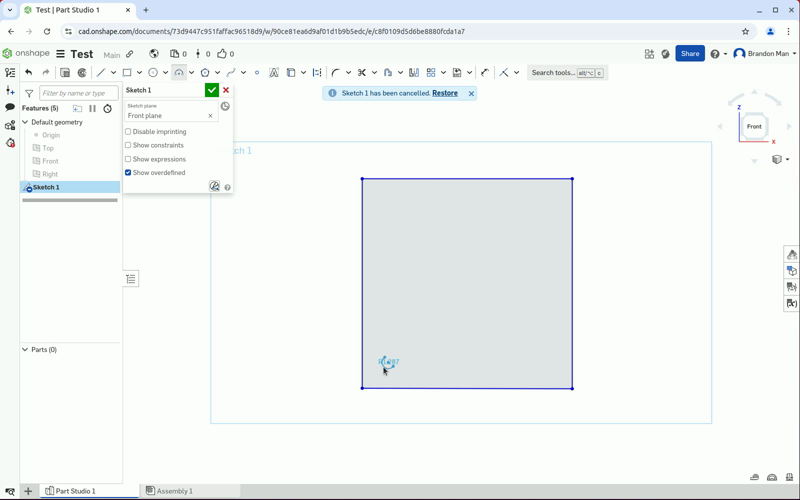
key(l)
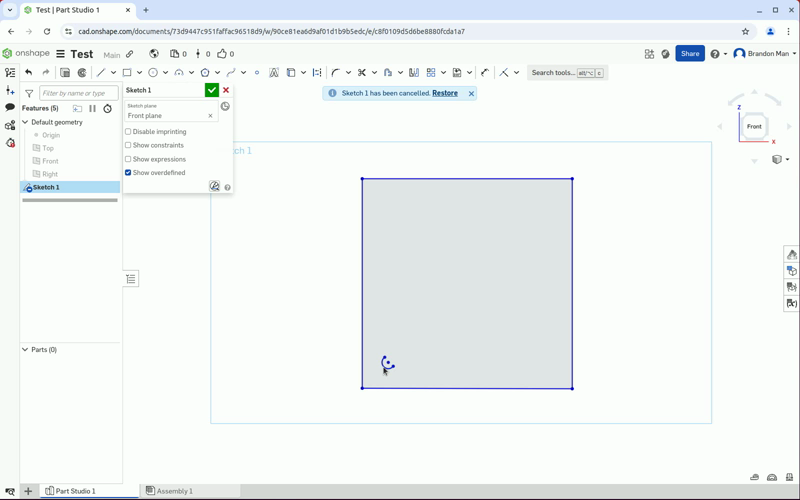
mouse_move(393, 366)
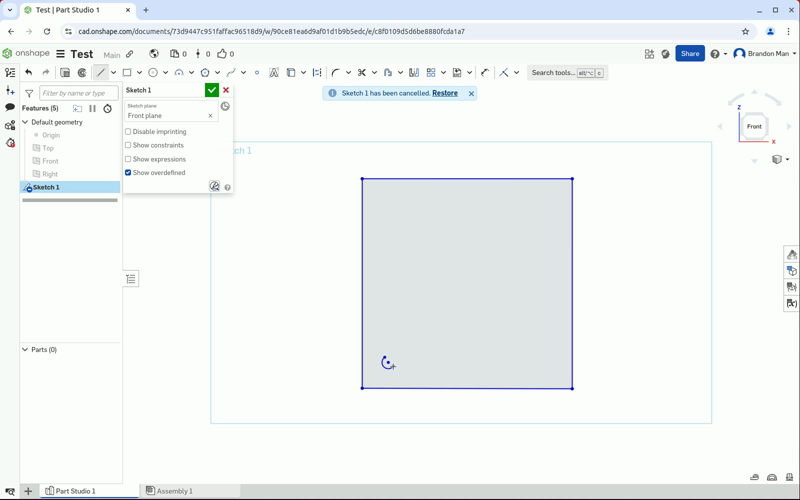
click(393, 366)
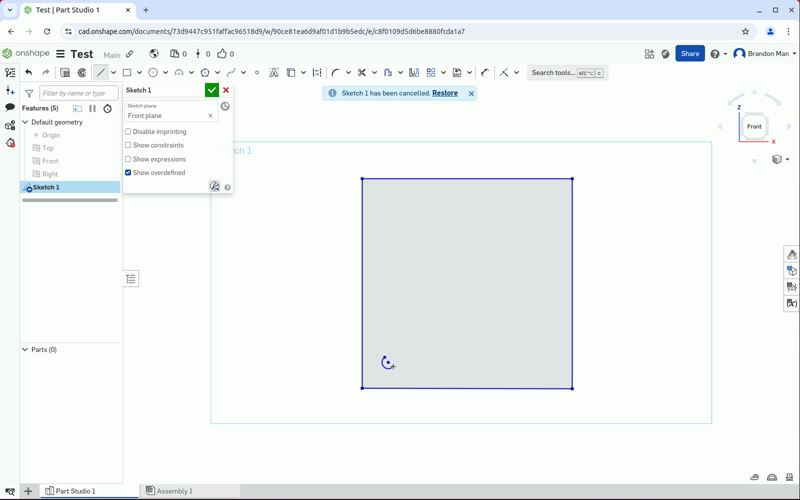
key_down(shift)
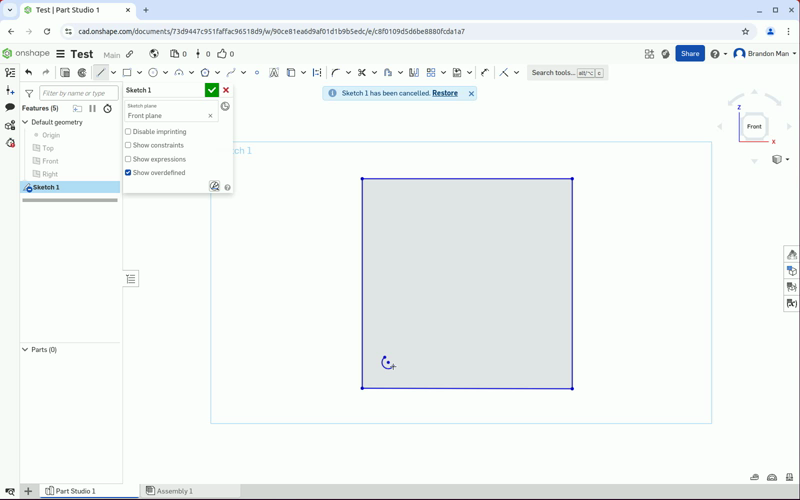
mouse_move(550, 209)
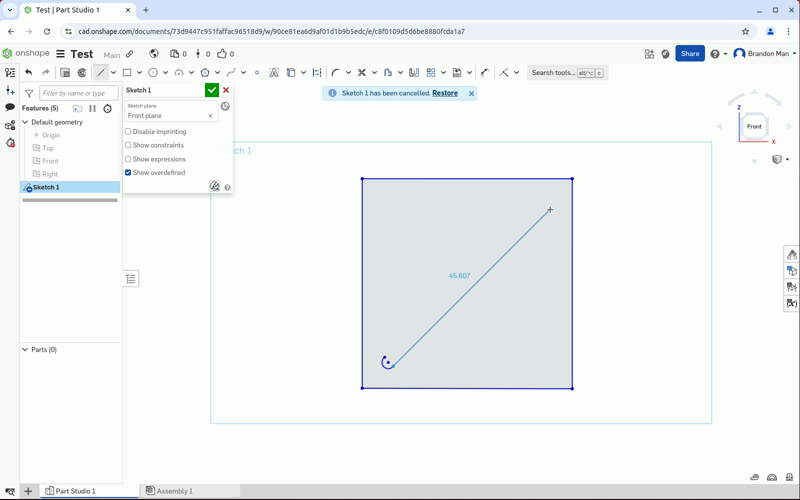
click(550, 209)
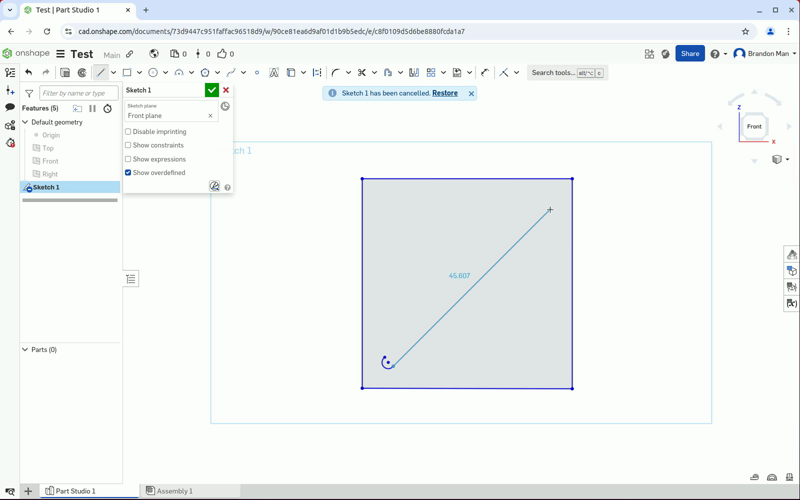
key_up(shift)
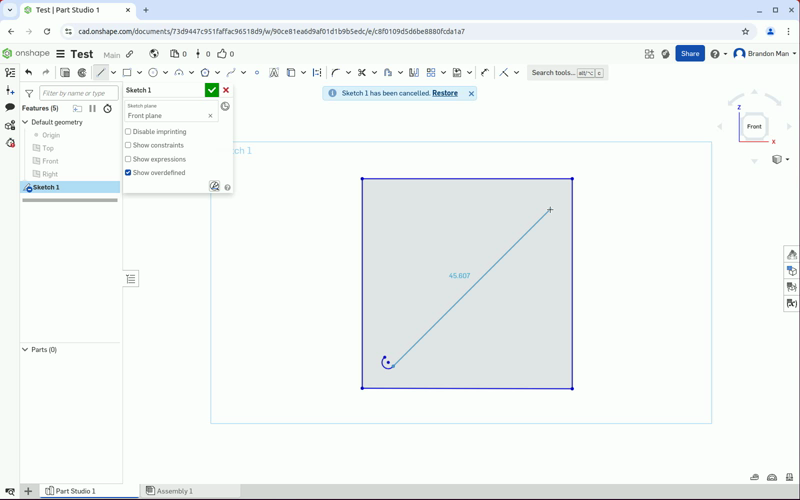
key(esc)
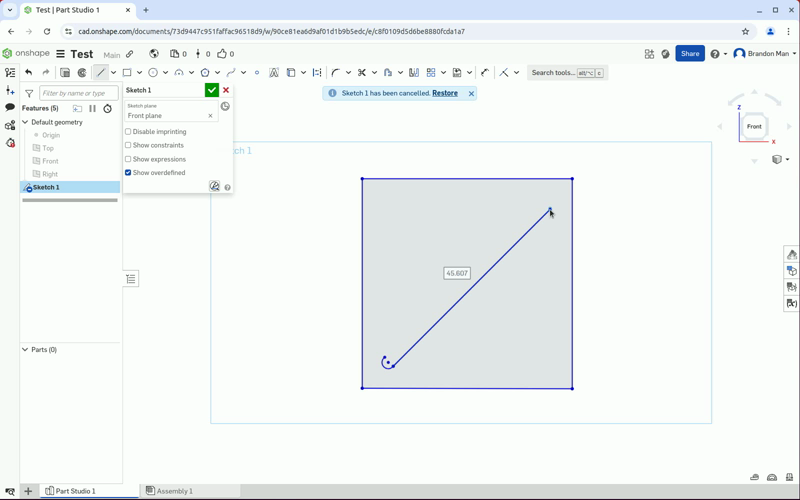
key(a)
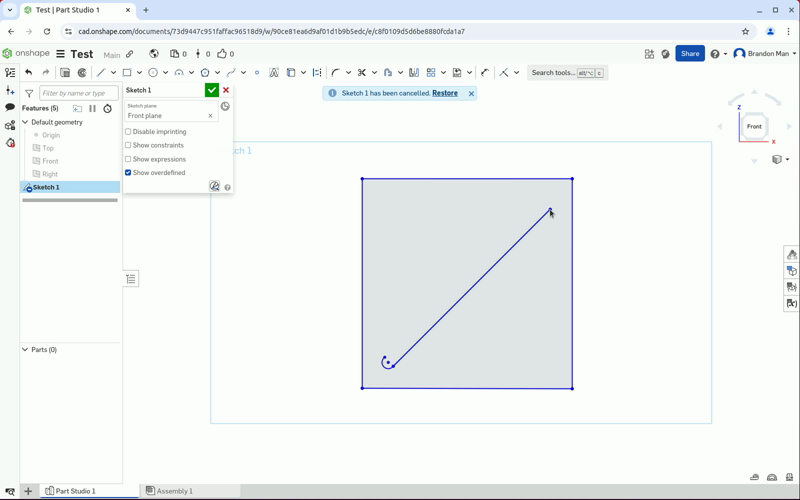
mouse_move(550, 209)
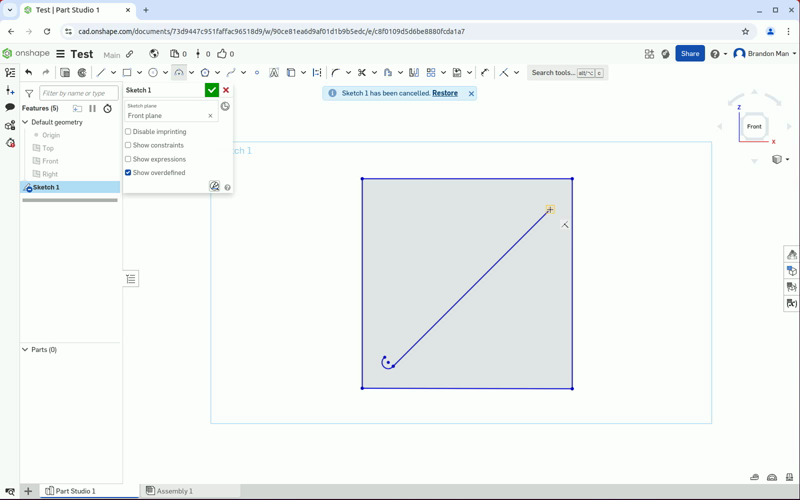
click(550, 209)
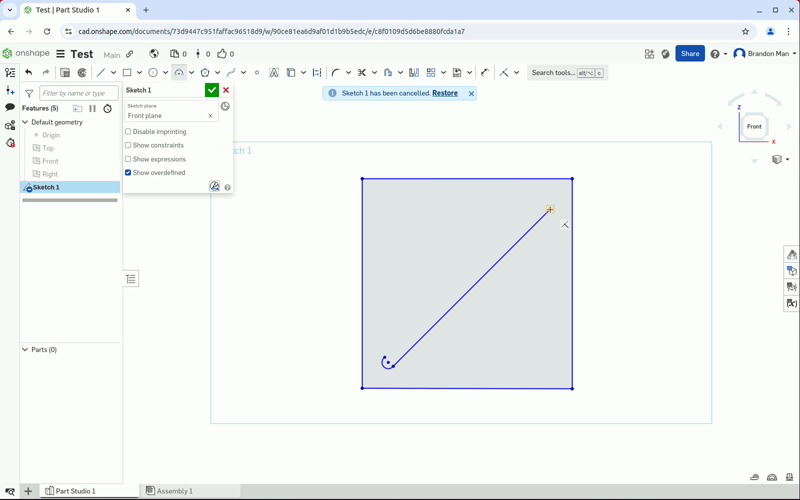
key_down(shift)
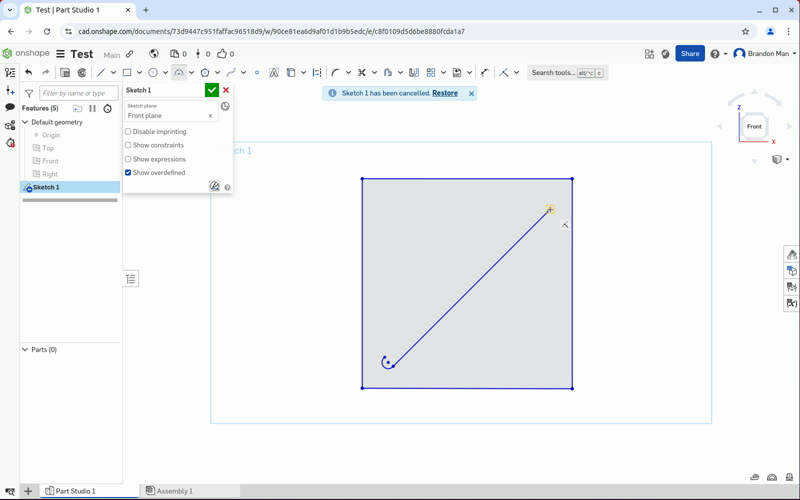
mouse_move(541, 200)
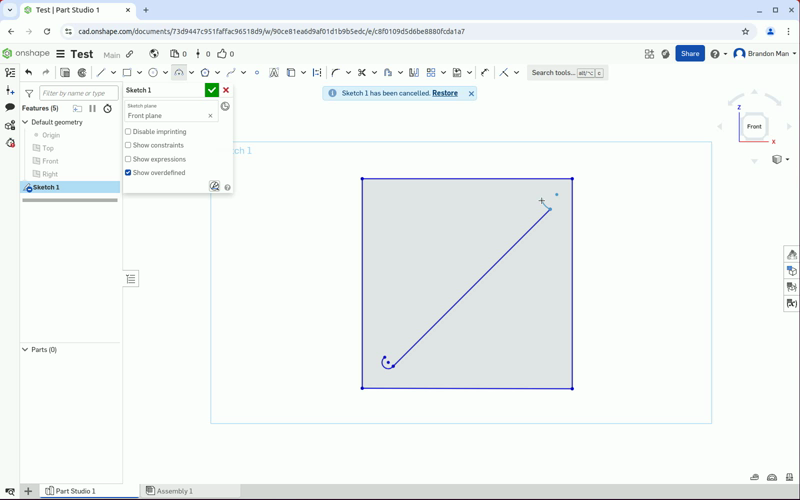
click(541, 200)
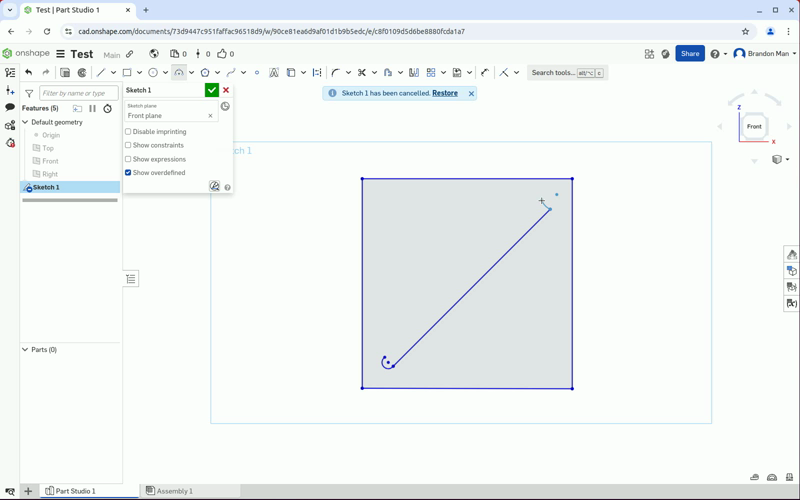
mouse_move(550, 199)
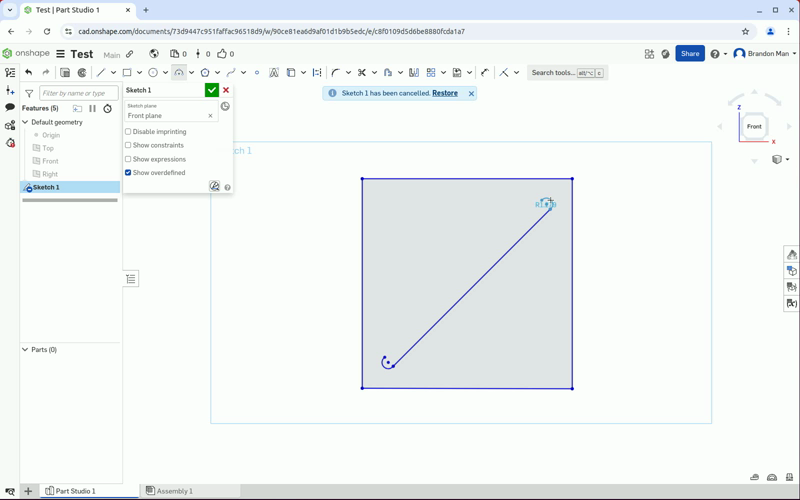
click(550, 199)
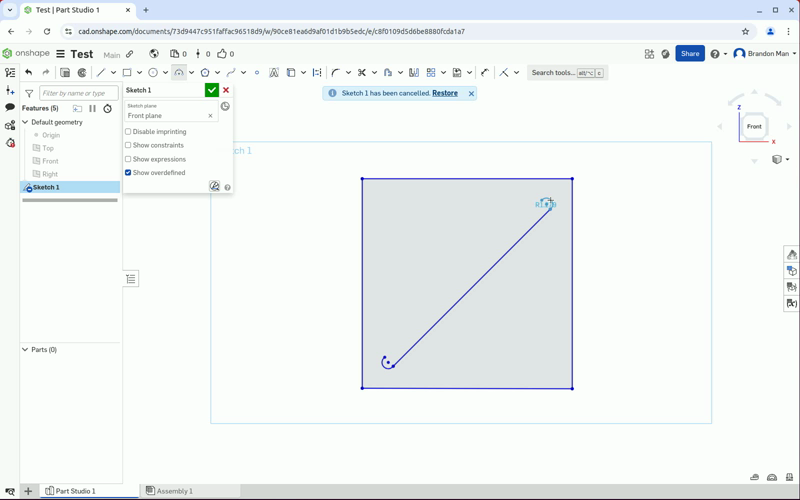
key_up(shift)
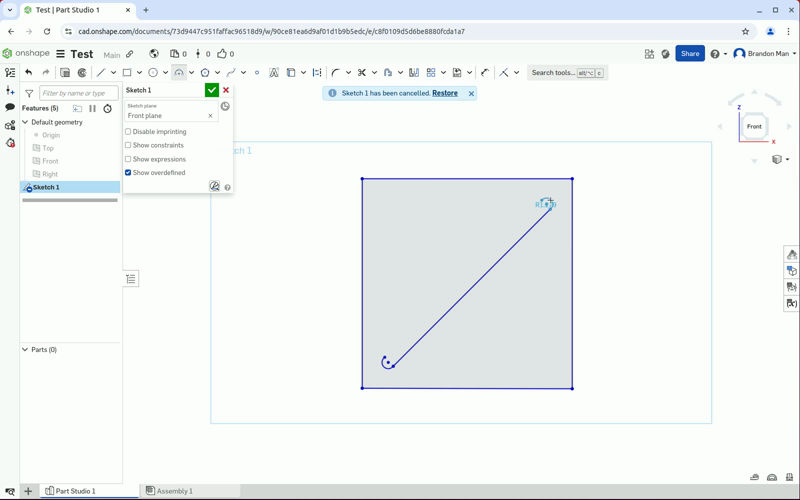
key(esc)
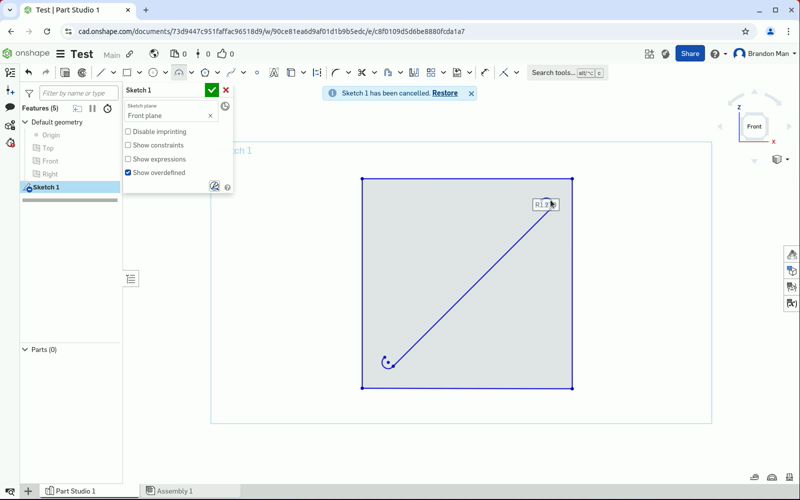
key(l)
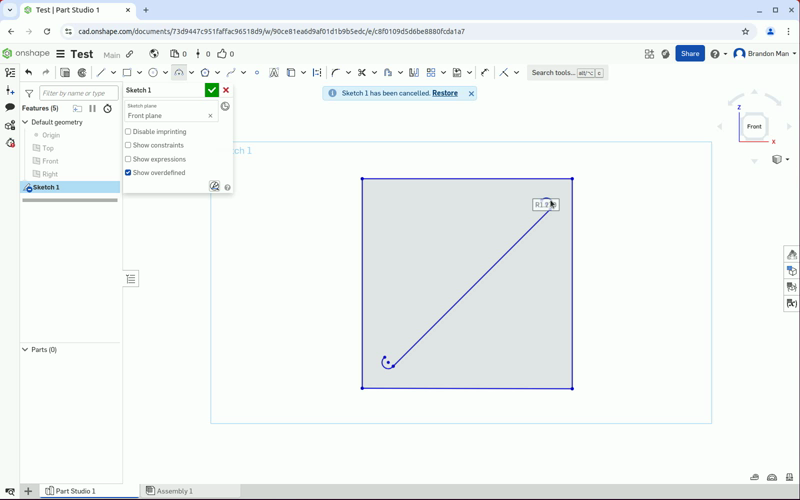
mouse_move(541, 200)
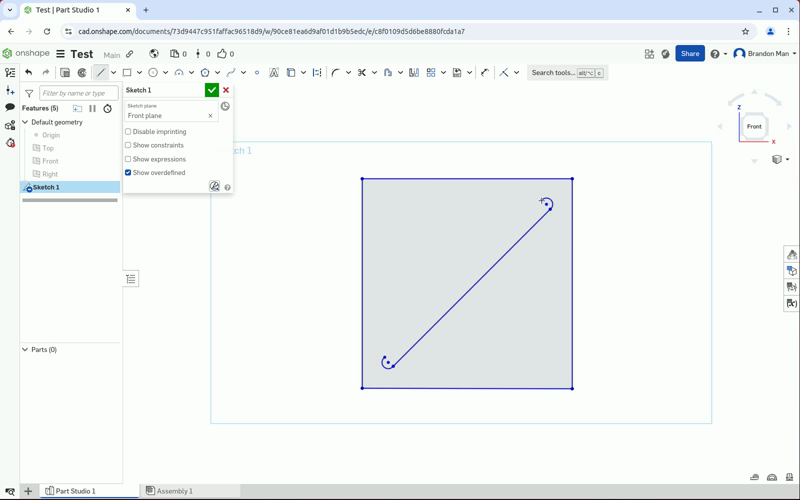
click(541, 200)
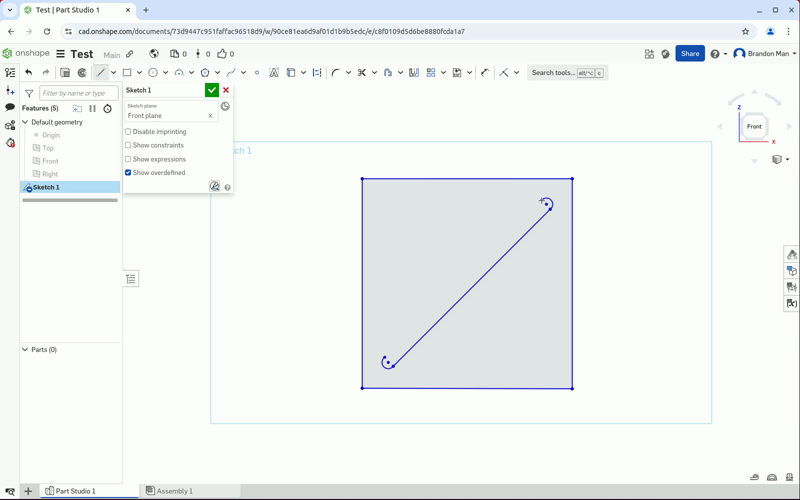
key_down(shift)
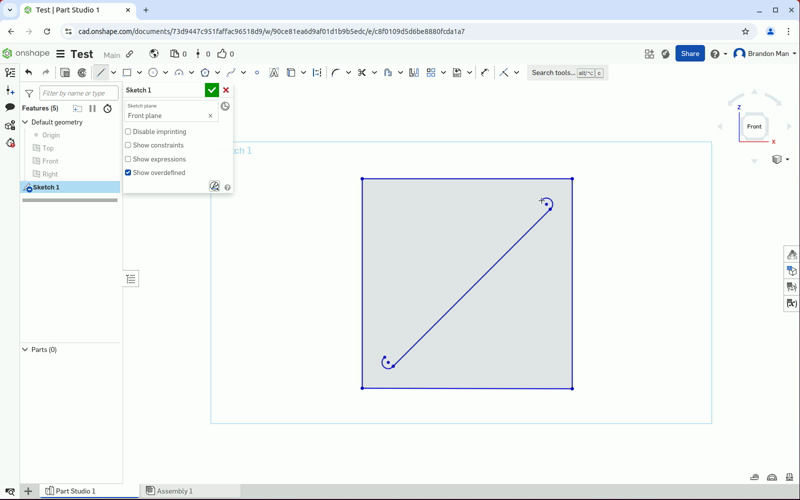
mouse_move(384, 357)
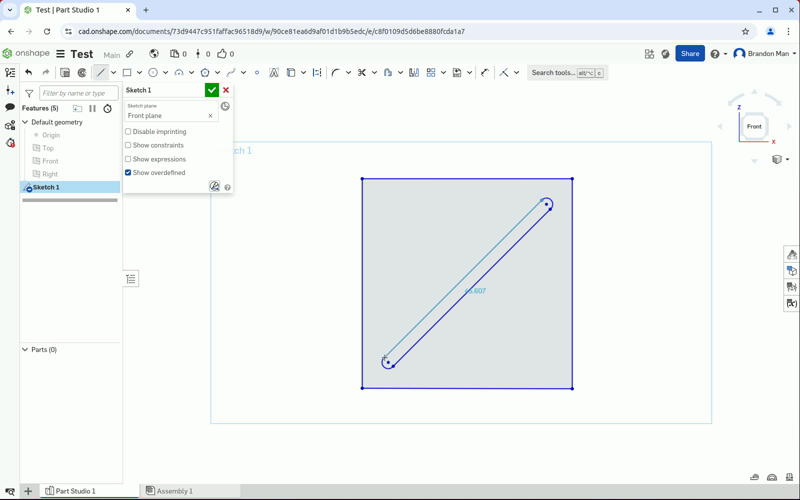
key_up(shift)
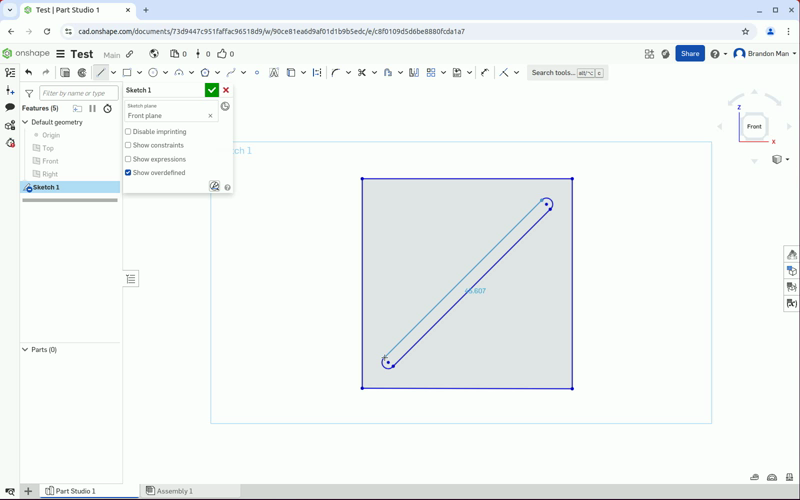
click(384, 357)
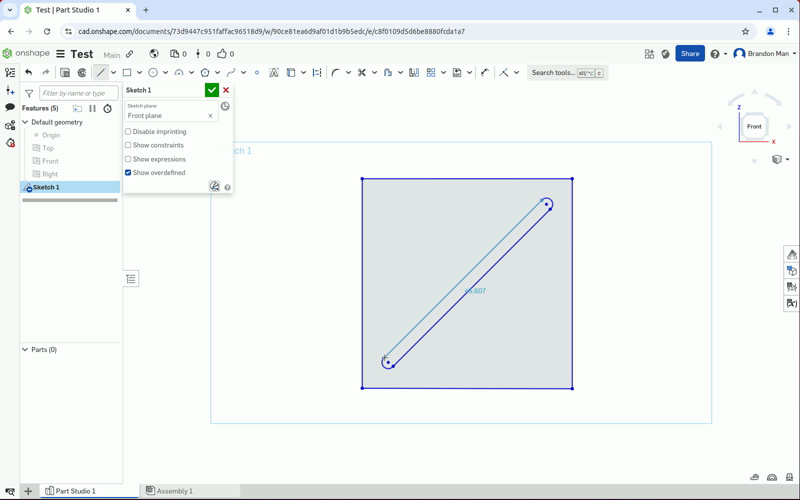
key(esc)
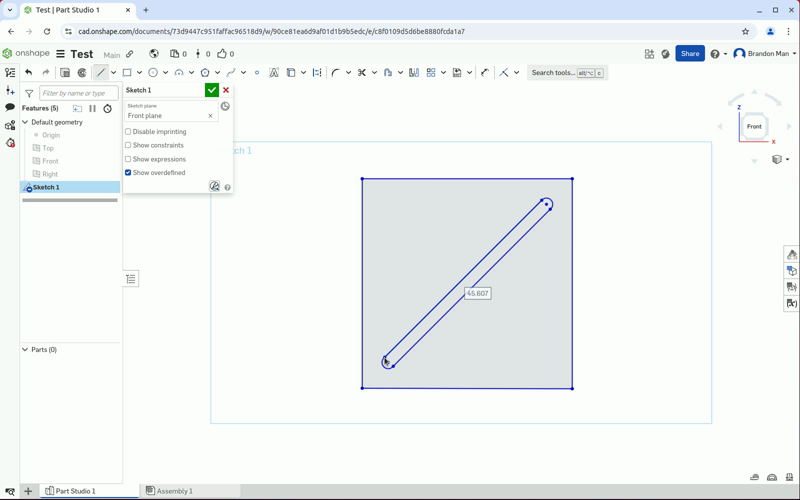
mouse_move(525, 315)
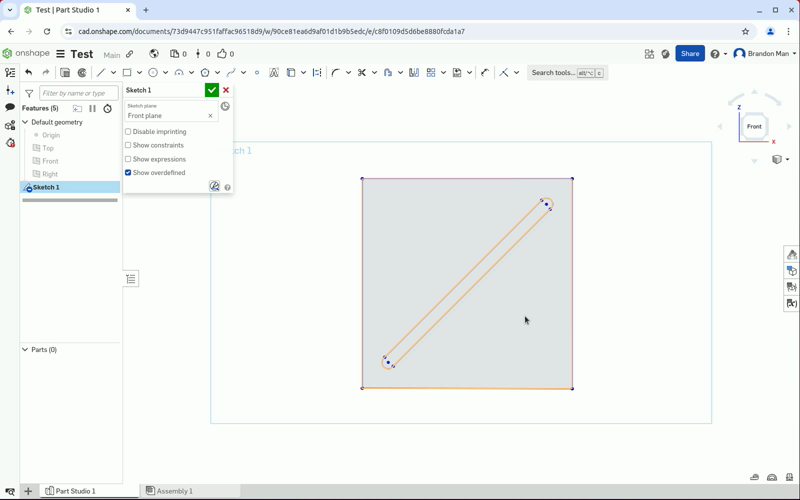
click(525, 315)
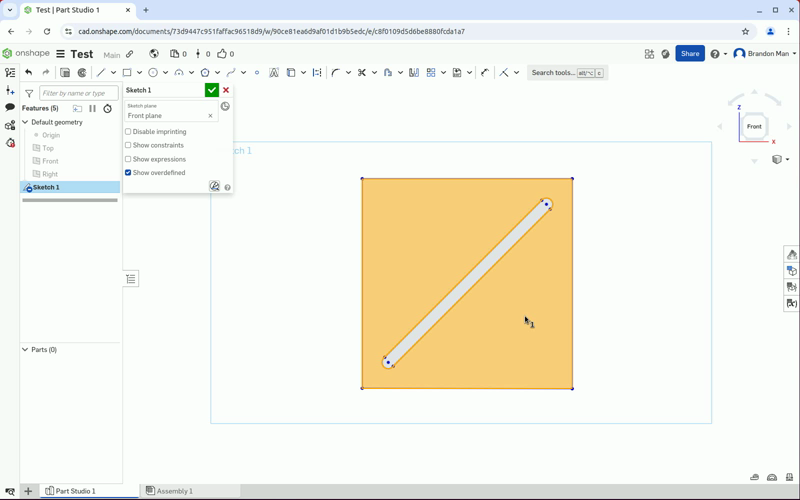
mouse_move(73, 352)
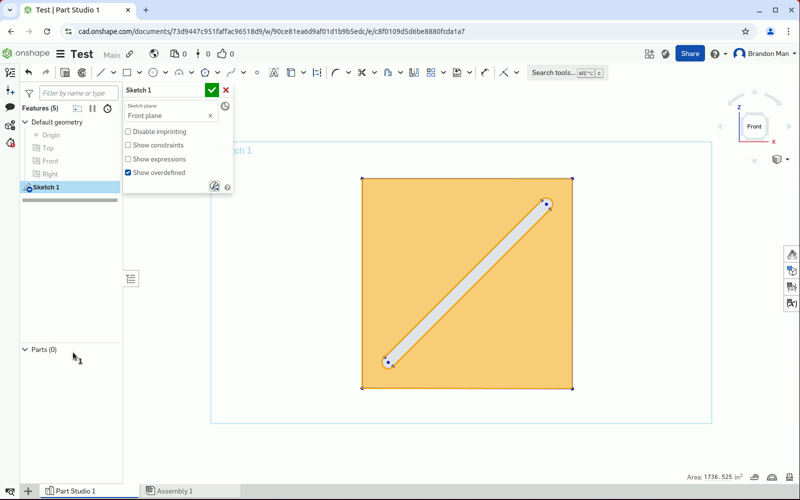
key(shift+y)
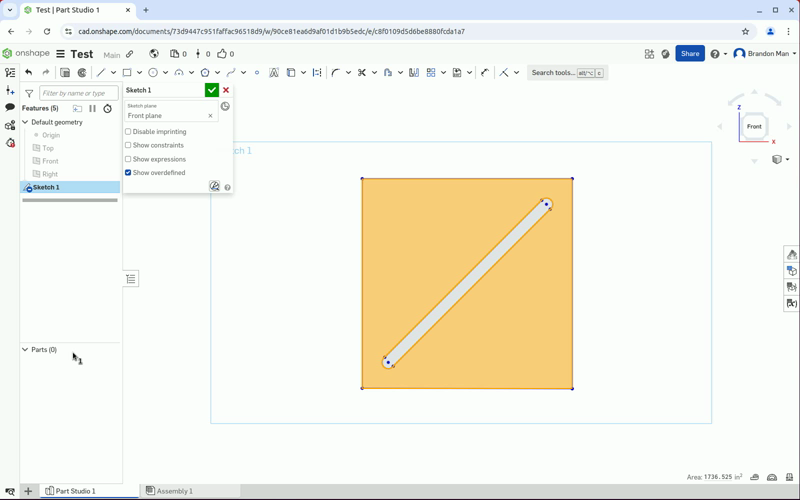
key(shift+e)
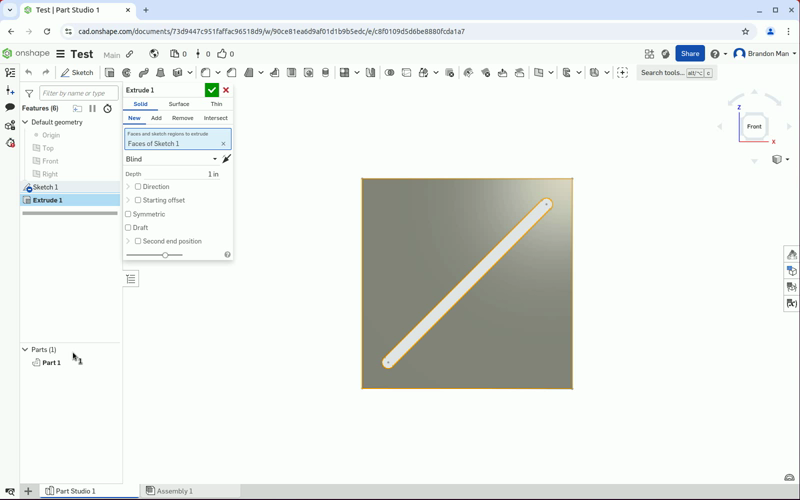
mouse_move(143, 106)
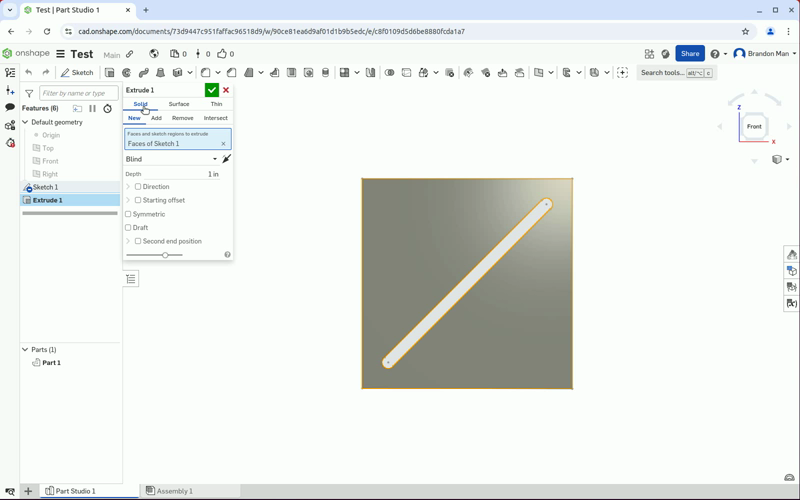
click(143, 106)
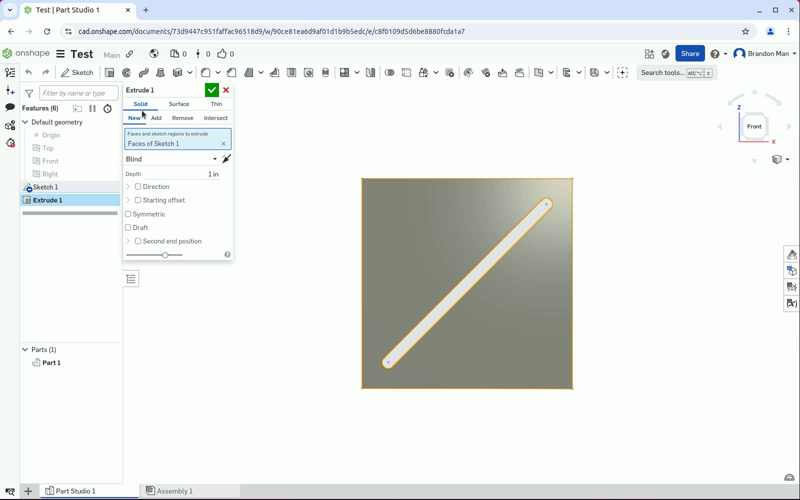
mouse_move(137, 120)
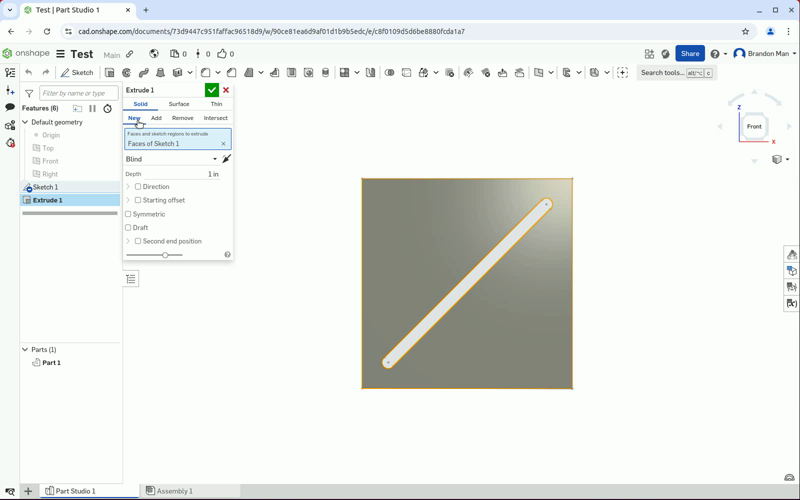
click(137, 120)
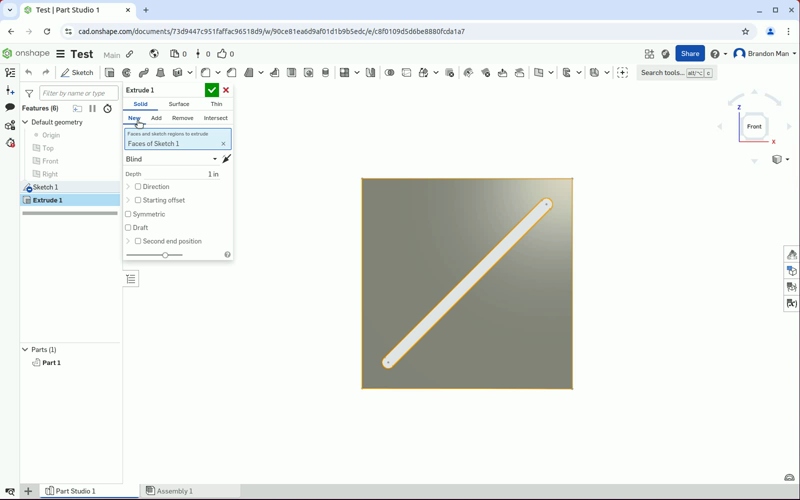
key(tab, 4)
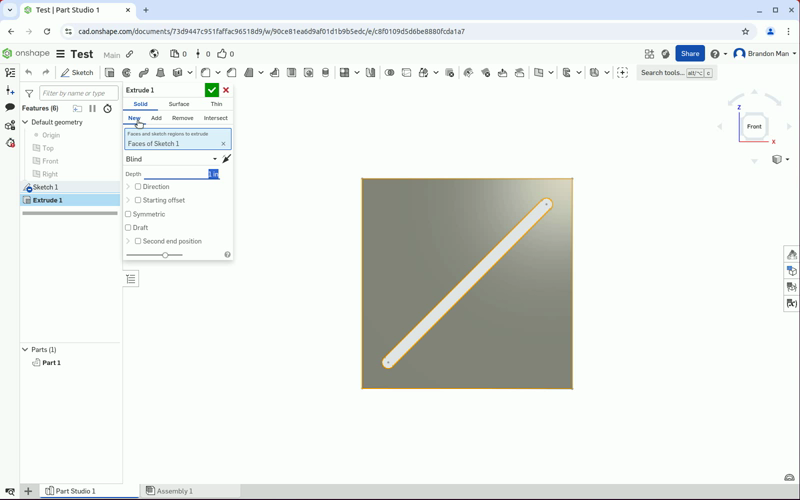
text(4.092)
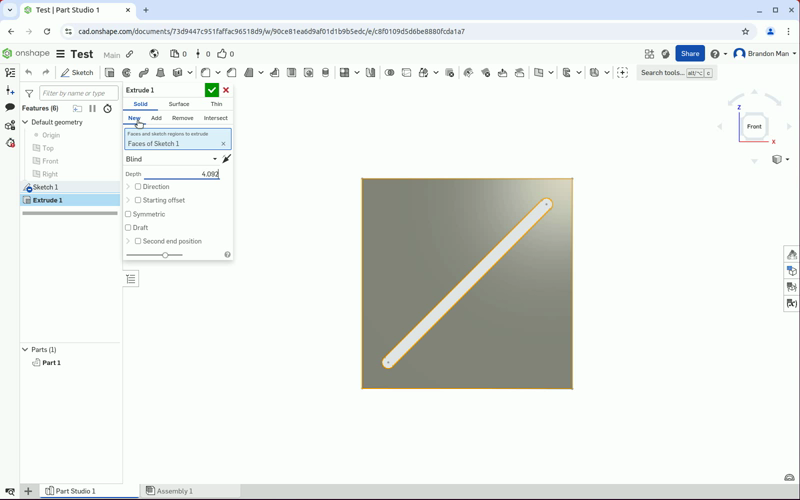
key(enter)
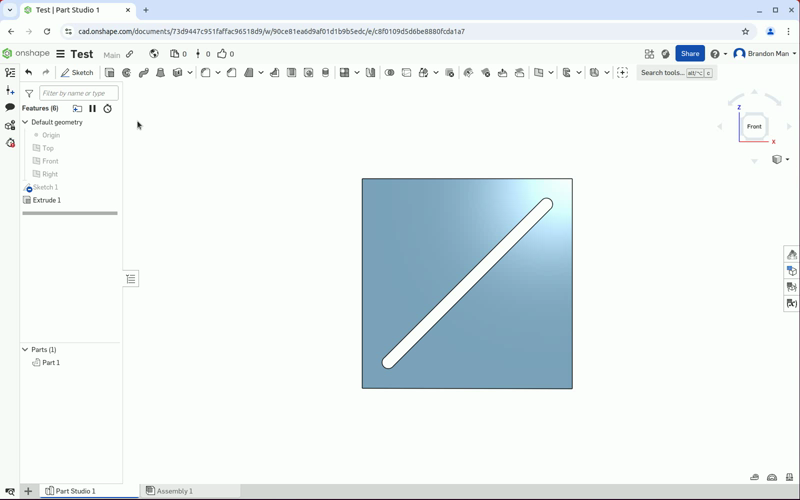
key(shift+h)
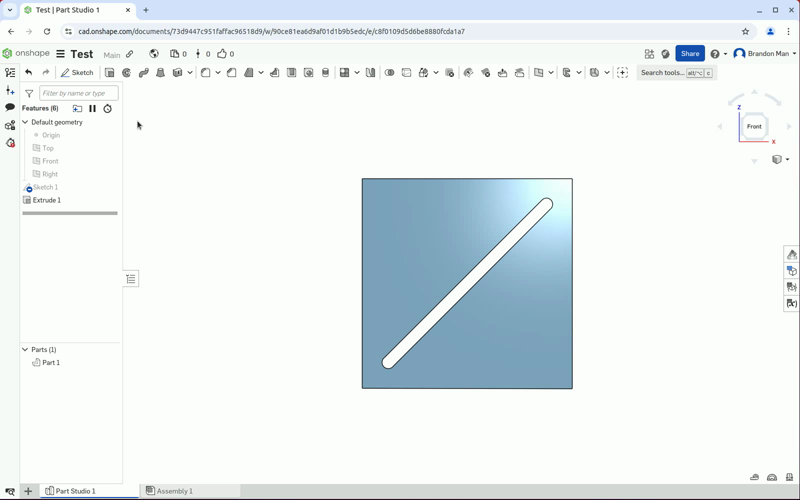
key(shift+h)
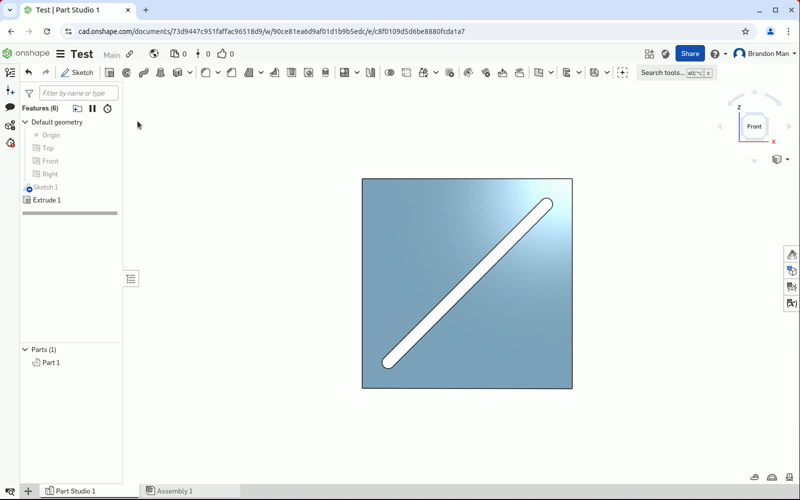
mouse_move(73, 189)
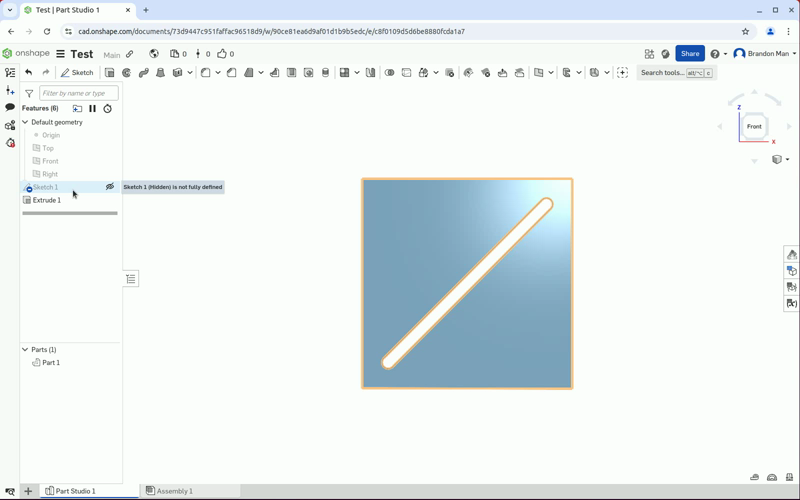
click(73, 189)
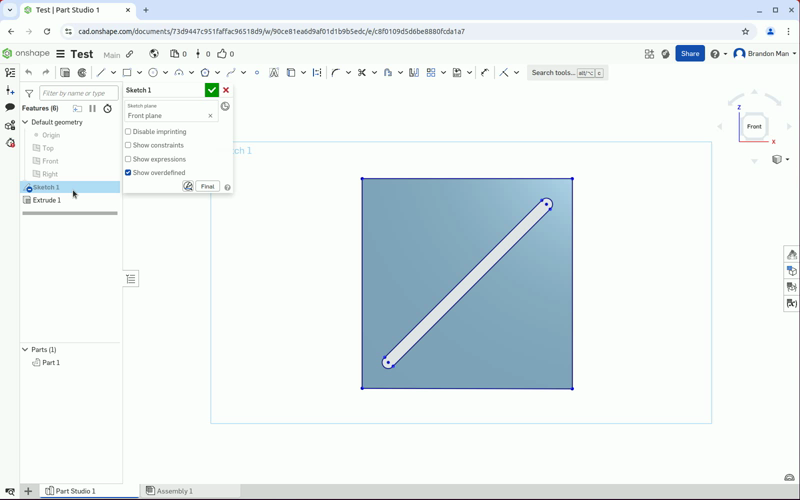
mouse_move(229, 92)
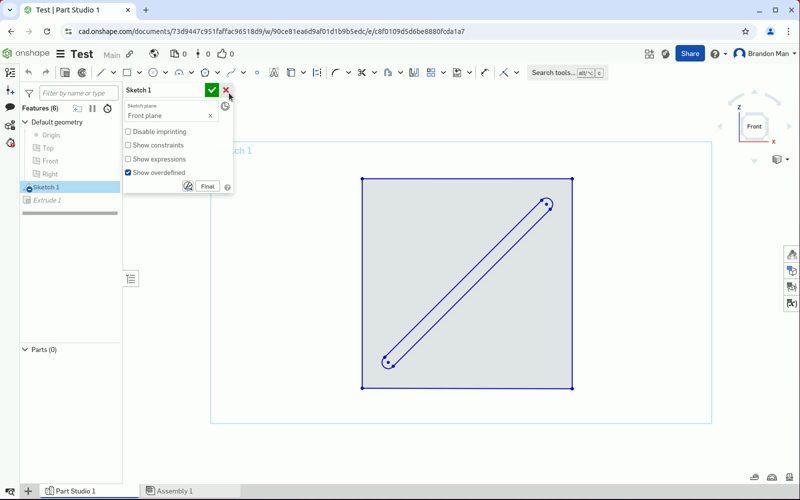
click(229, 92)
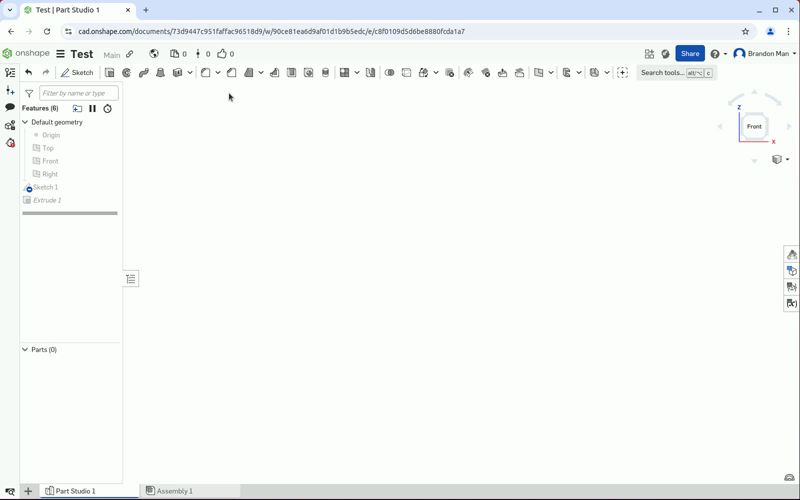
mouse_move(73, 352)
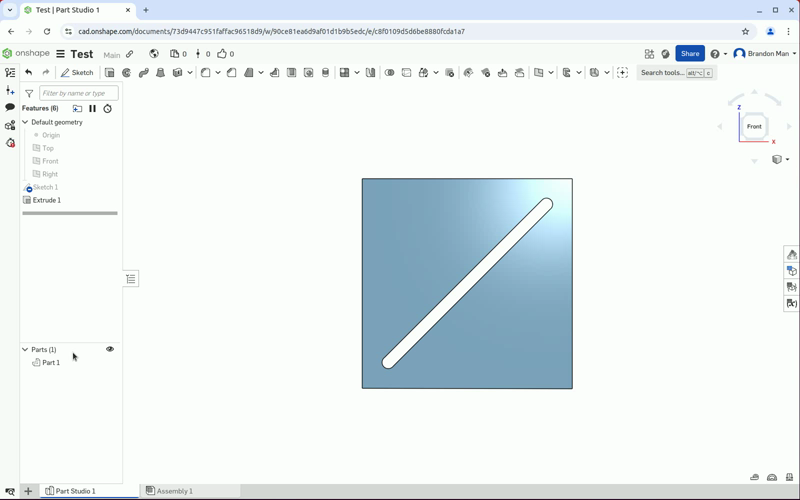
key(y)
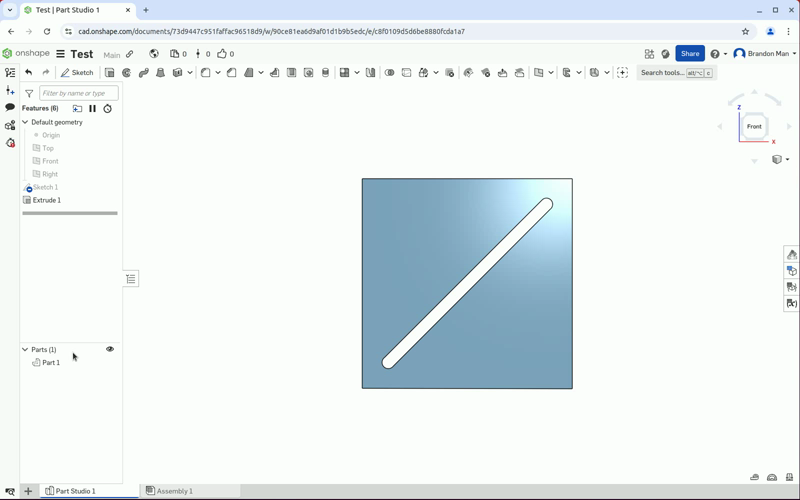
key(shift+p)
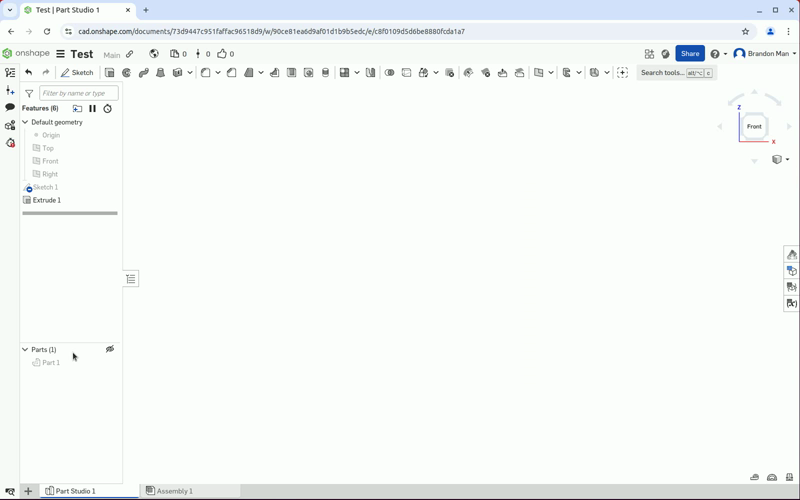
key(space)
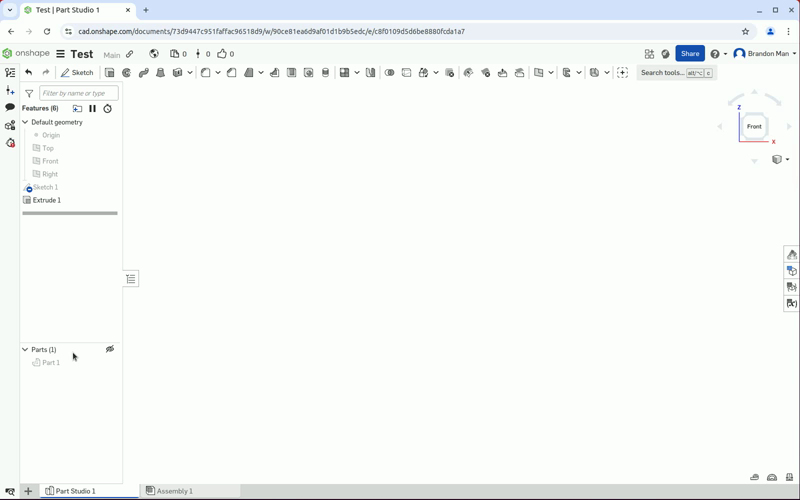
key_down(shift)
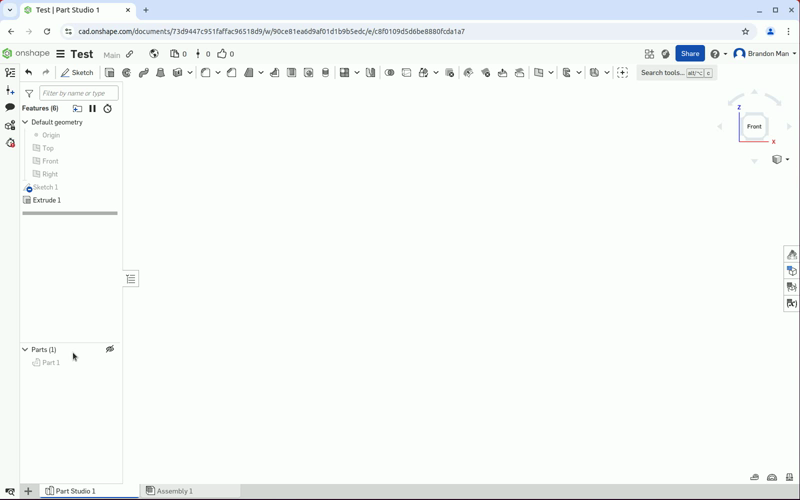
key(left)
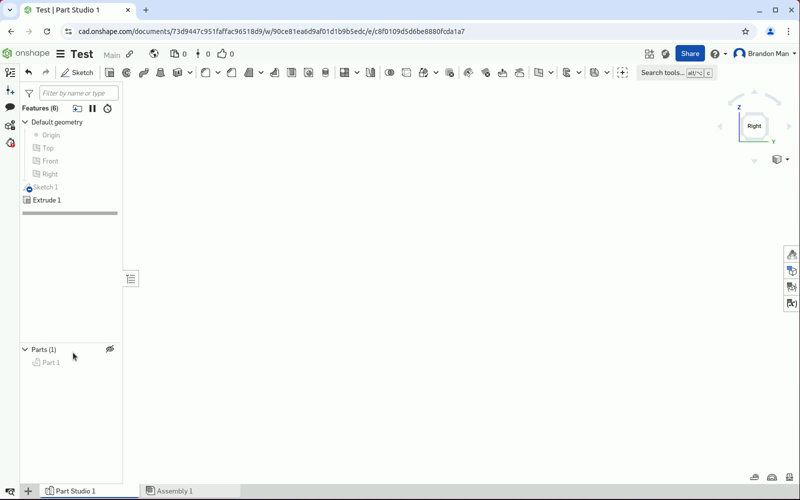
key_up(shift)
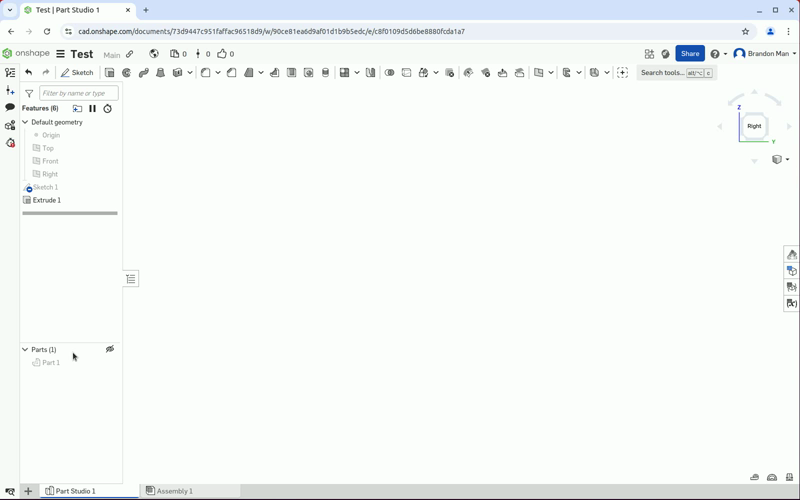
mouse_move(73, 352)
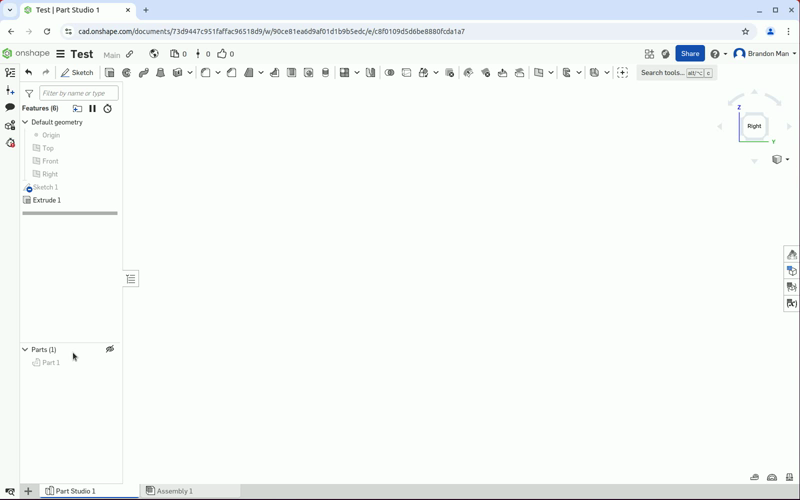
key(shift+y)
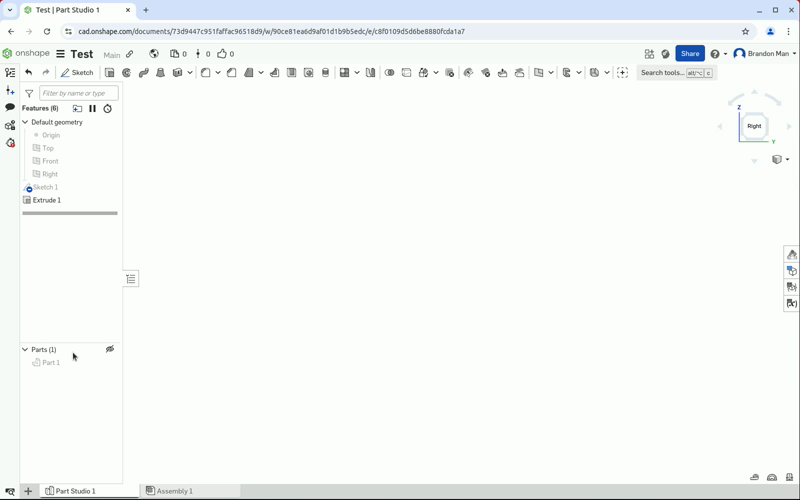
key(shift+s)
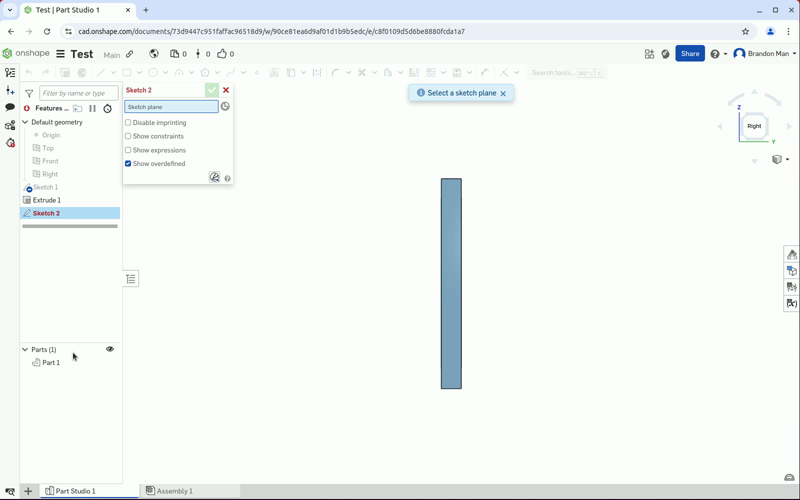
mouse_move(73, 176)
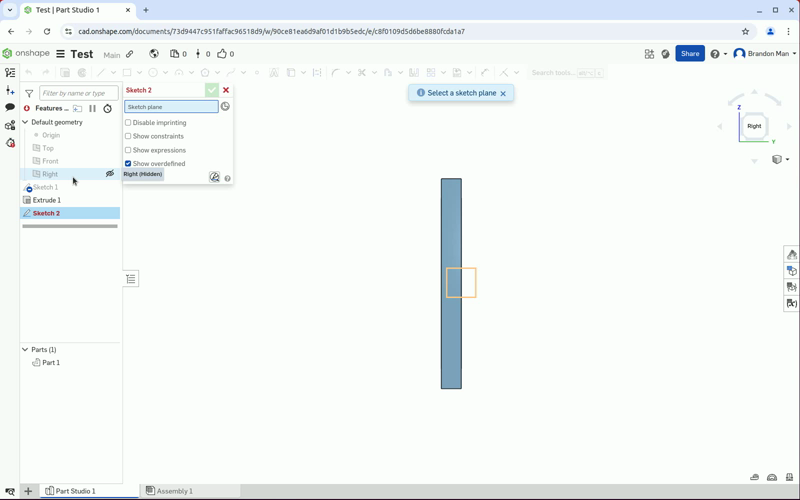
click(73, 176)
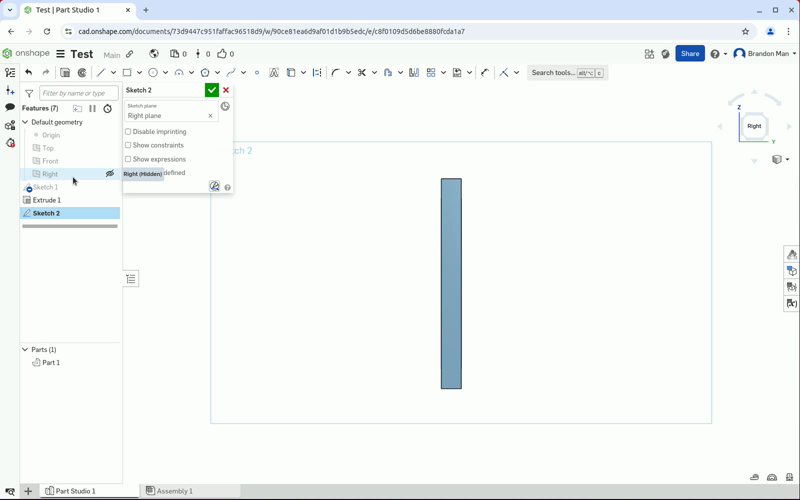
mouse_move(73, 352)
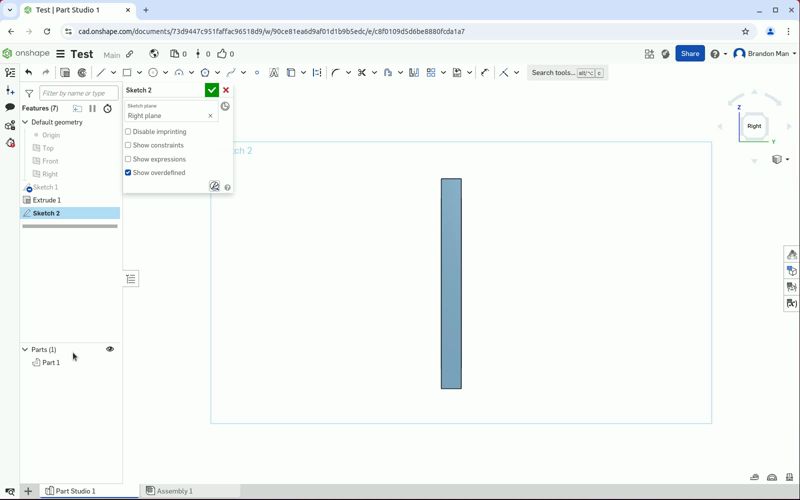
key(y)
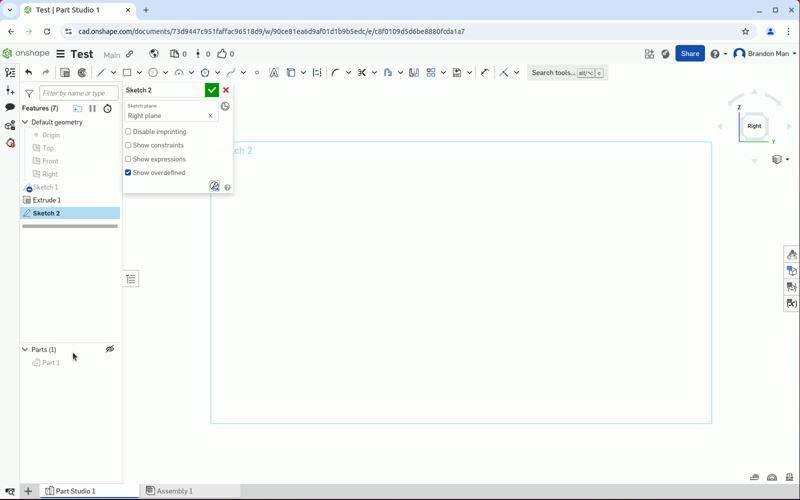
key(l)
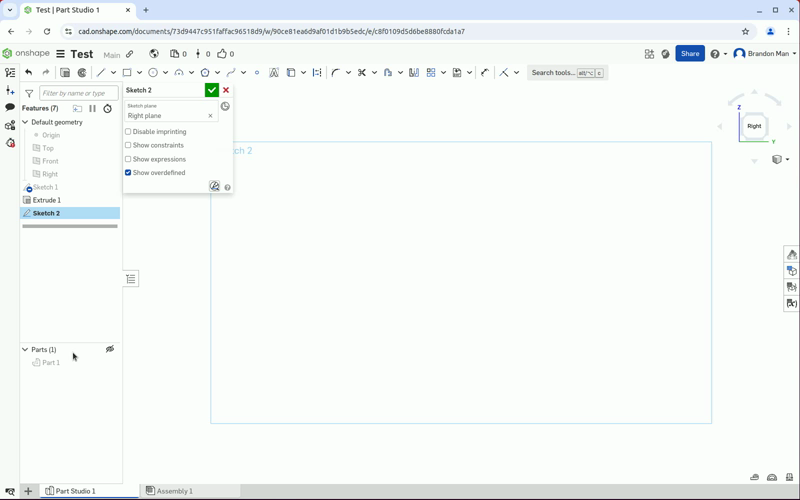
key_down(shift)
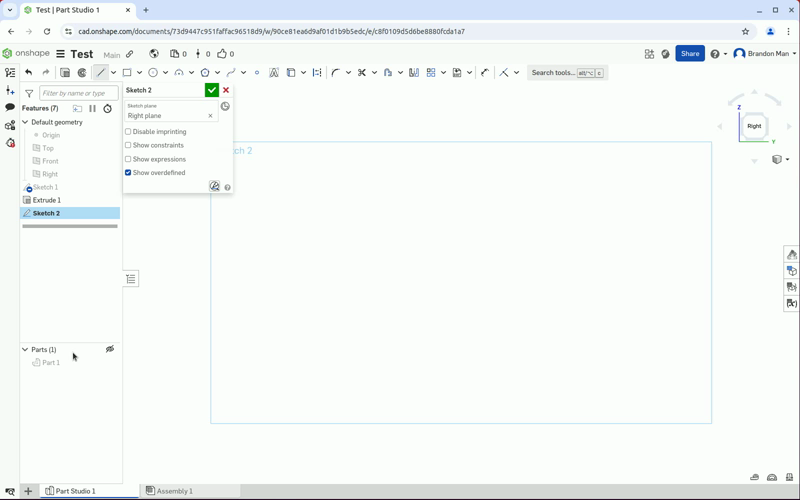
mouse_move(473, 257)
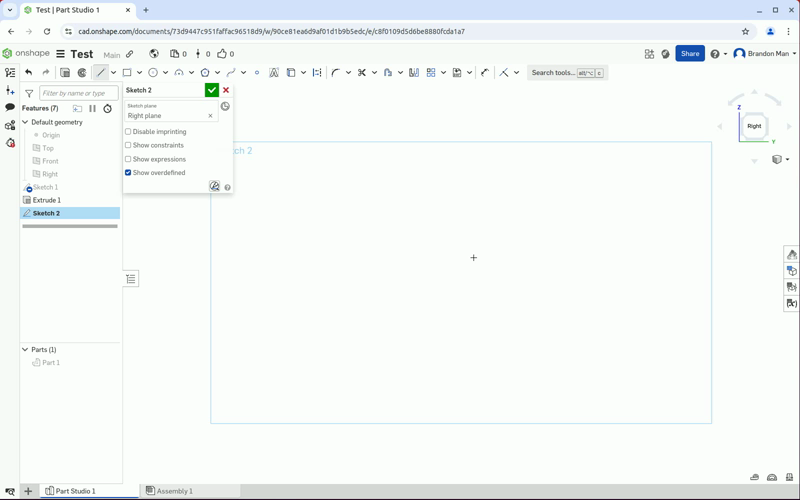
click(473, 257)
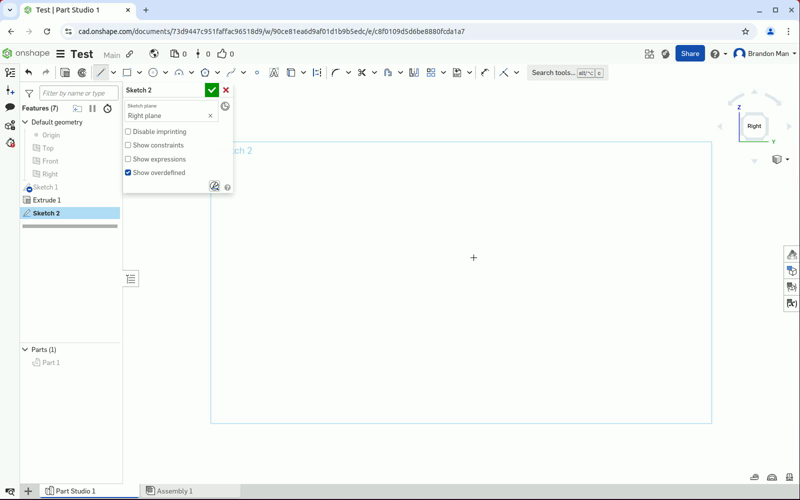
key_up(shift)
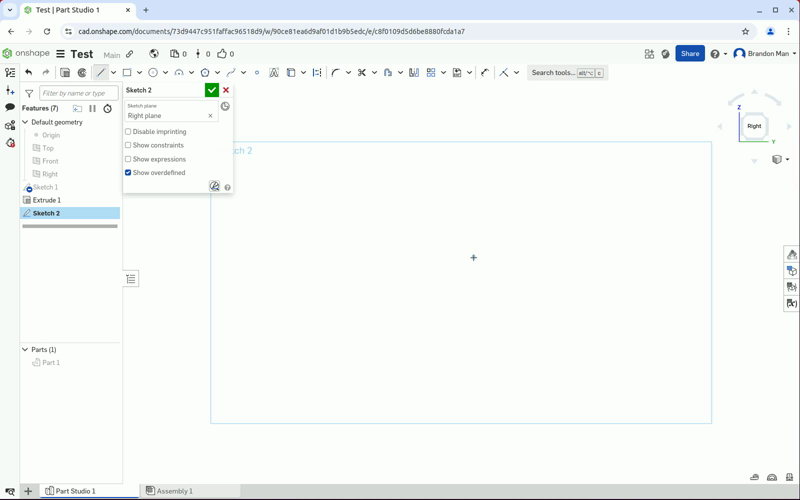
key_down(shift)
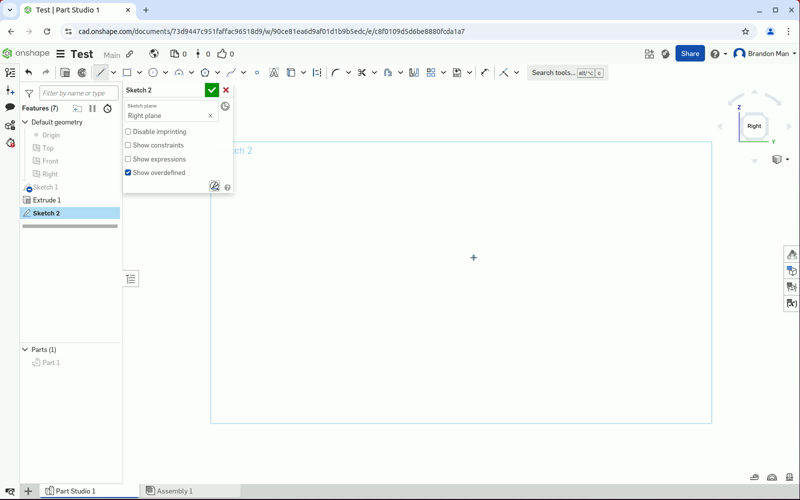
mouse_move(503, 257)
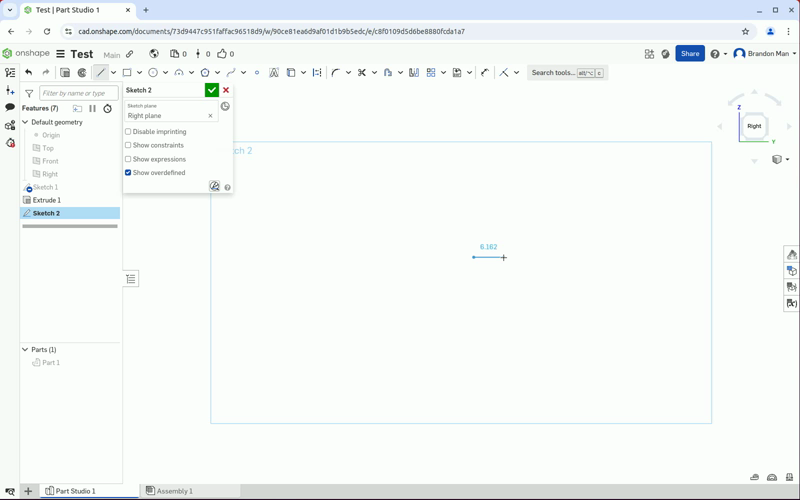
mouse_move(527, 257)
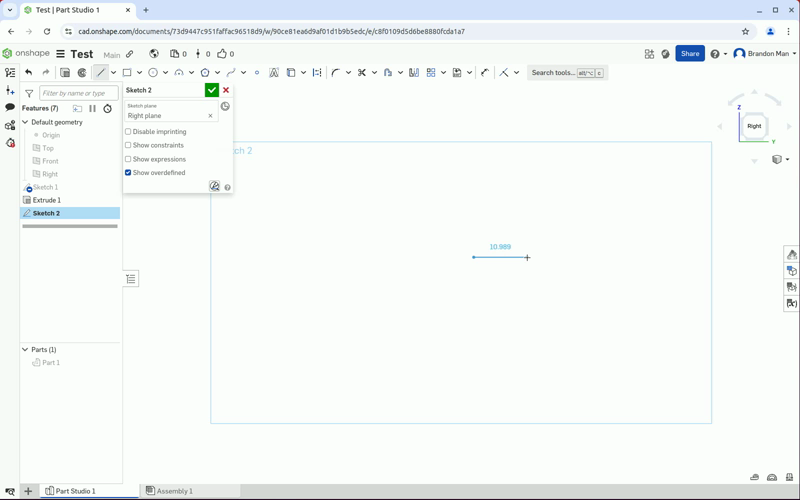
click(527, 257)
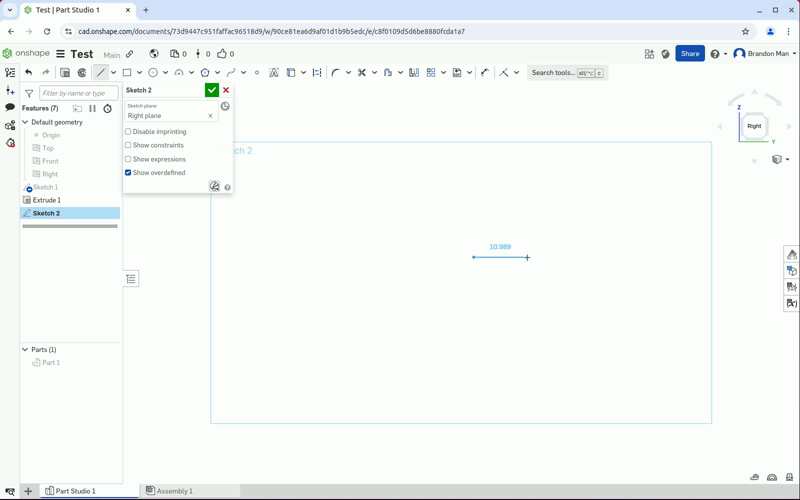
key_up(shift)
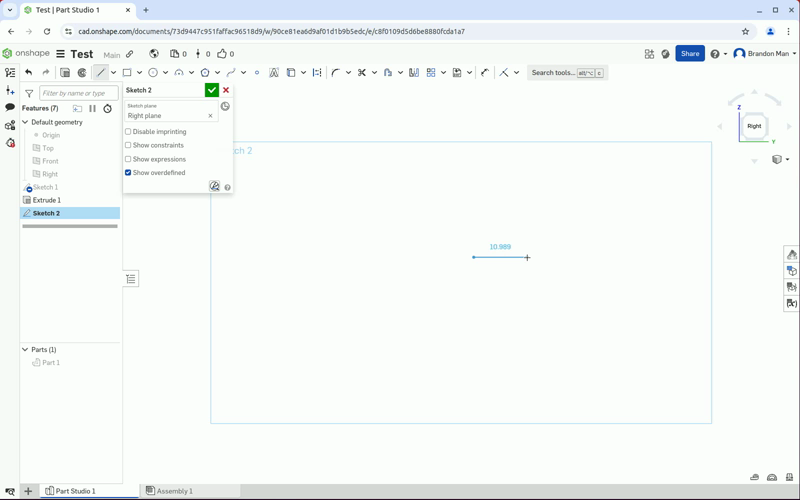
key_down(shift)
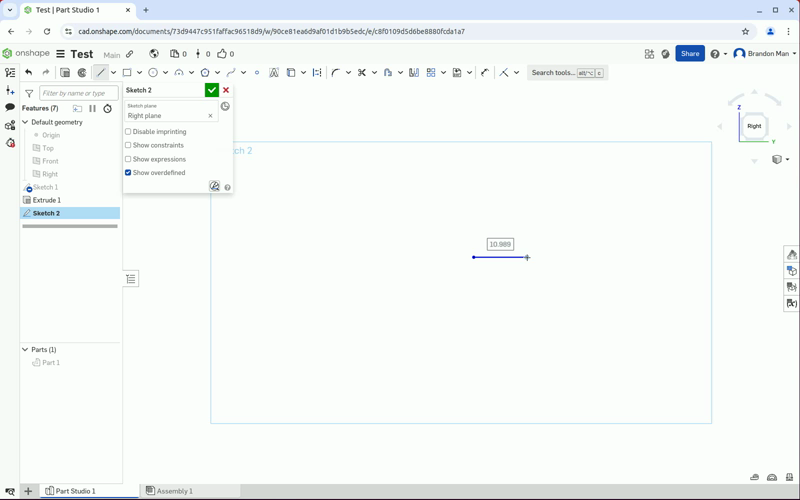
mouse_move(557, 257)
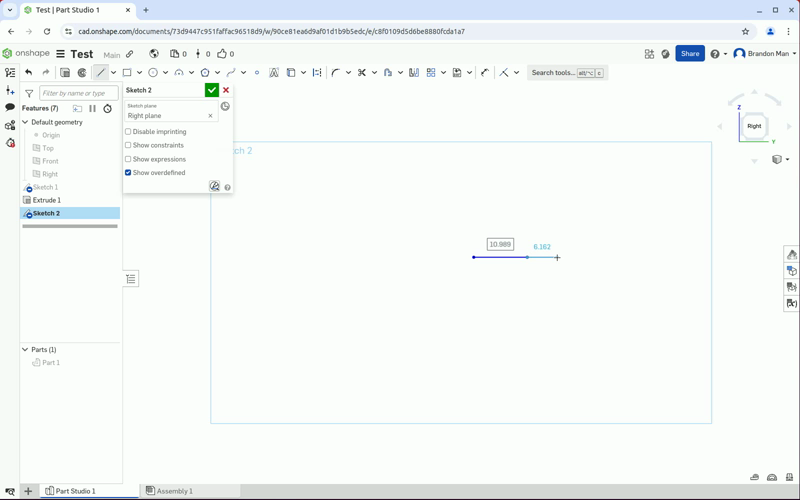
mouse_move(527, 203)
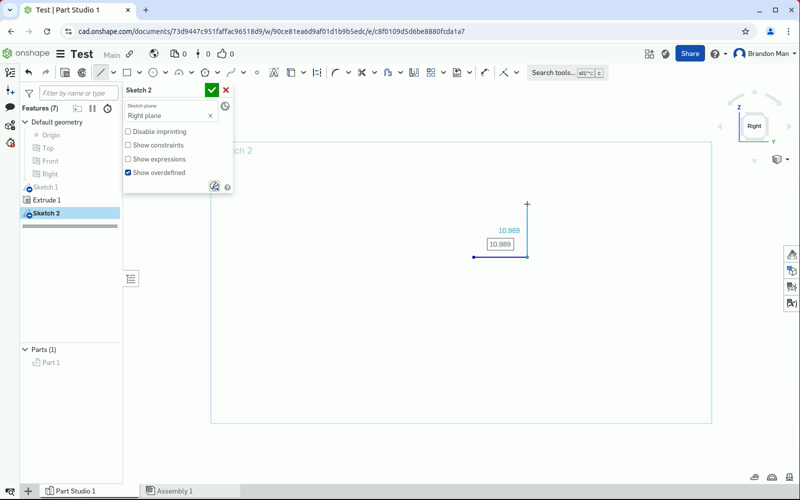
click(527, 203)
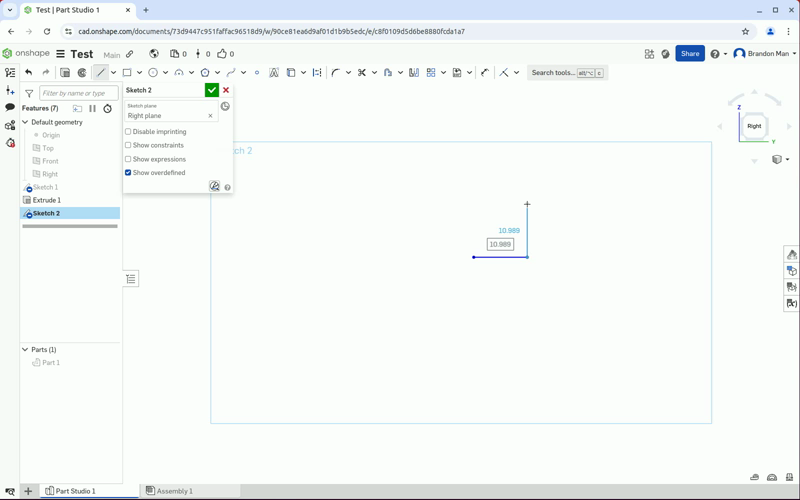
key_up(shift)
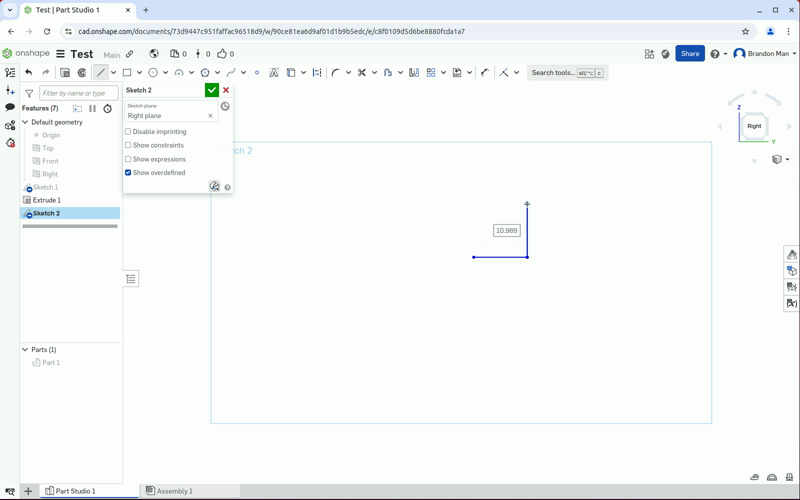
key_down(shift)
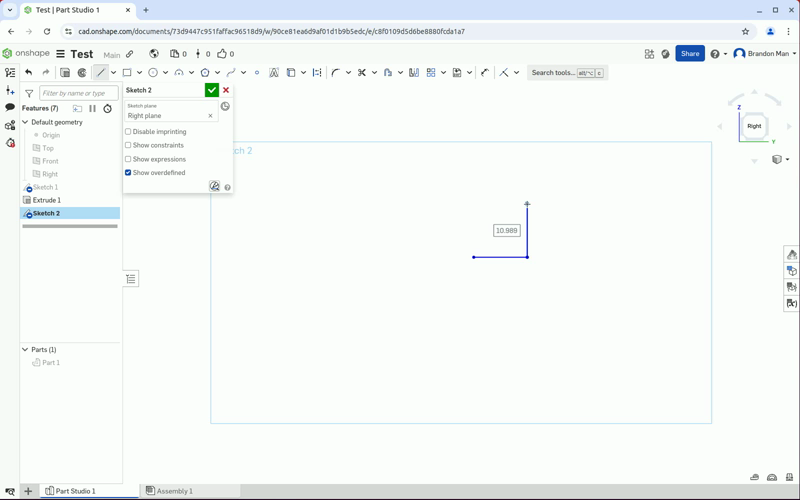
mouse_move(557, 203)
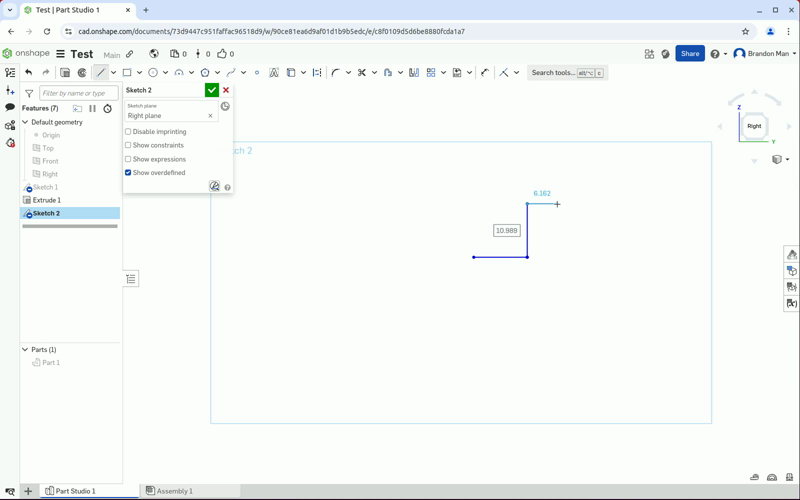
mouse_move(473, 203)
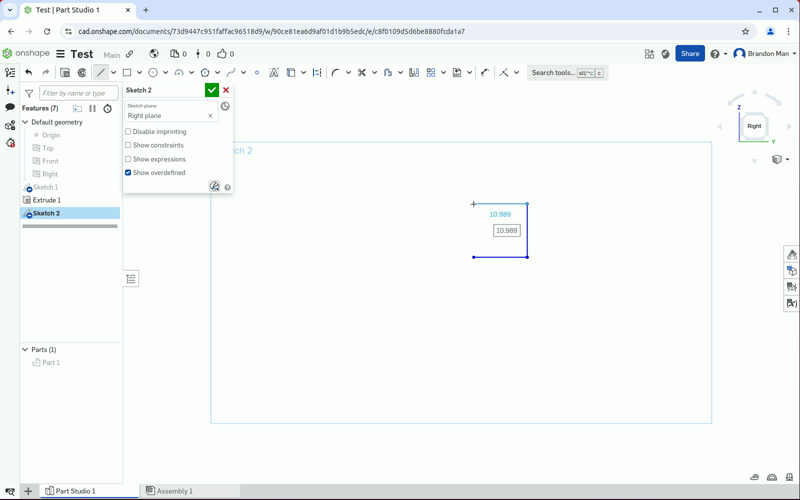
click(473, 203)
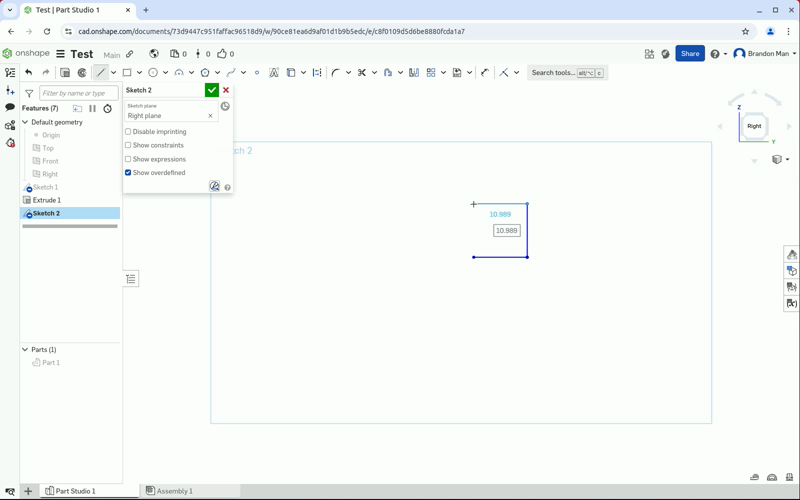
key_up(shift)
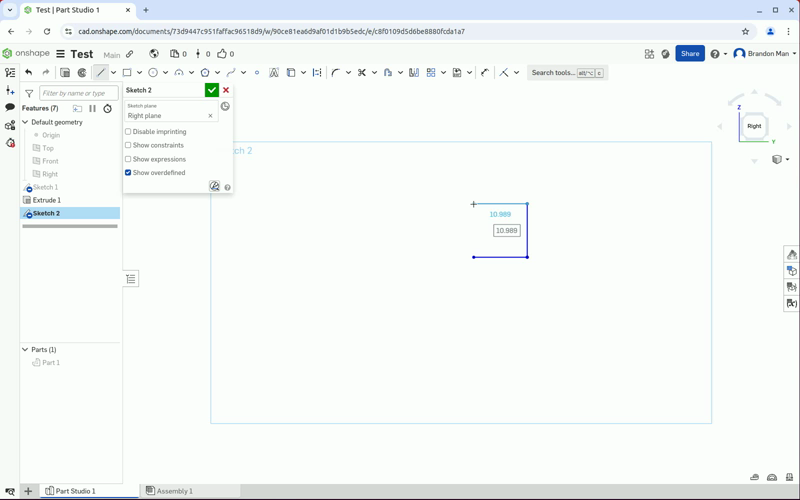
mouse_move(503, 203)
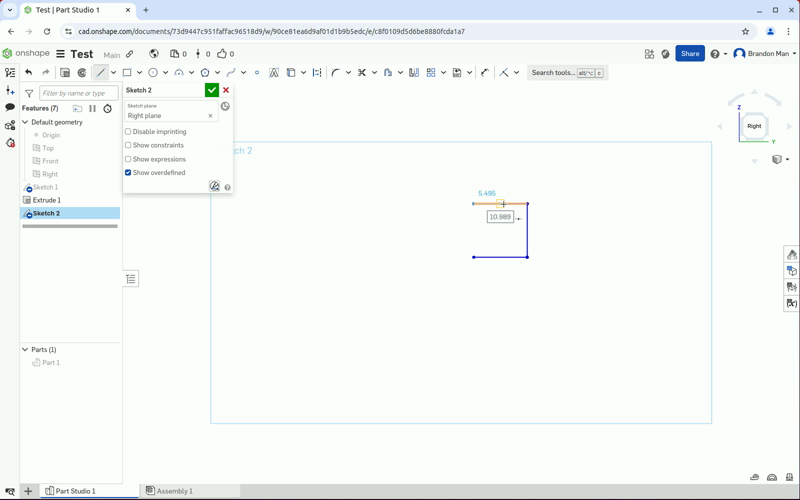
key_down(shift)
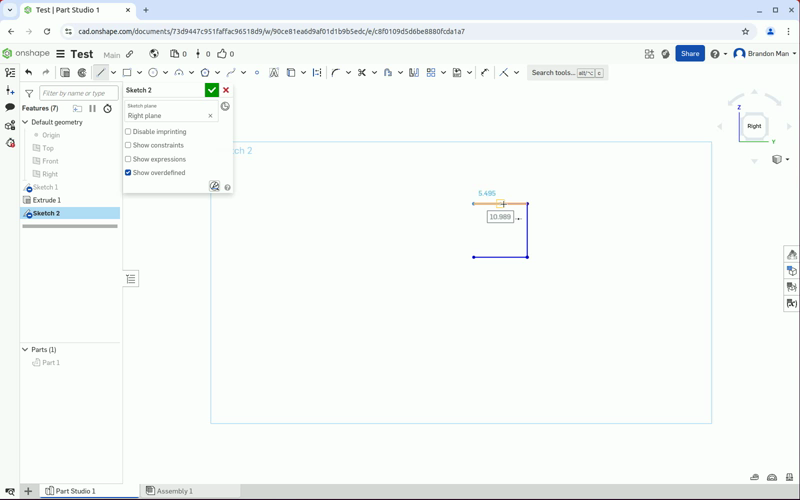
mouse_move(473, 257)
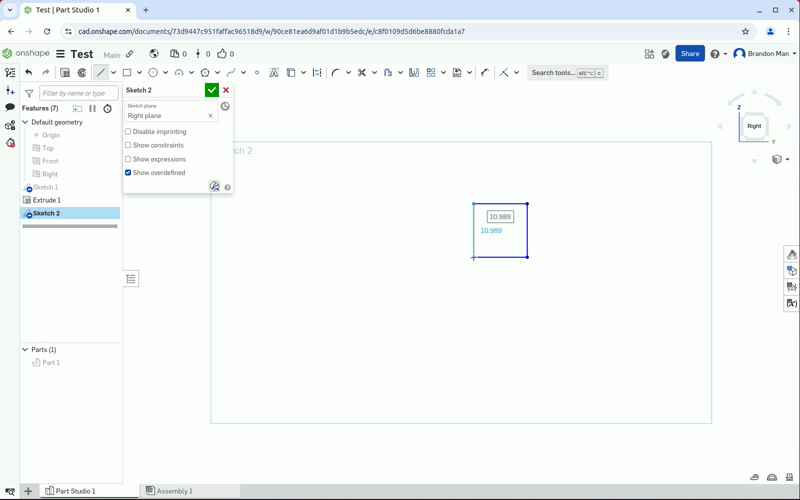
key_up(shift)
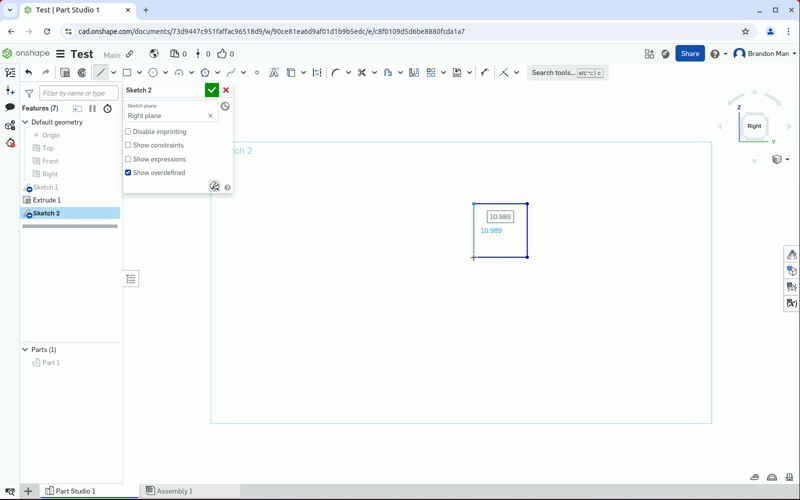
click(473, 257)
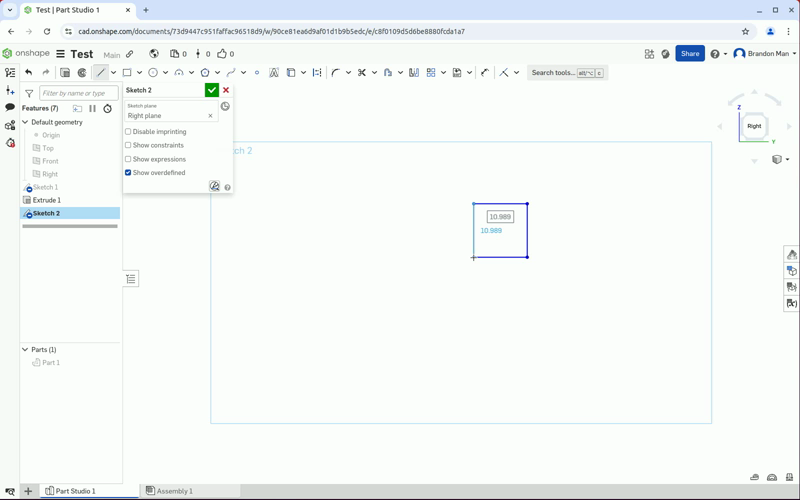
key(esc)
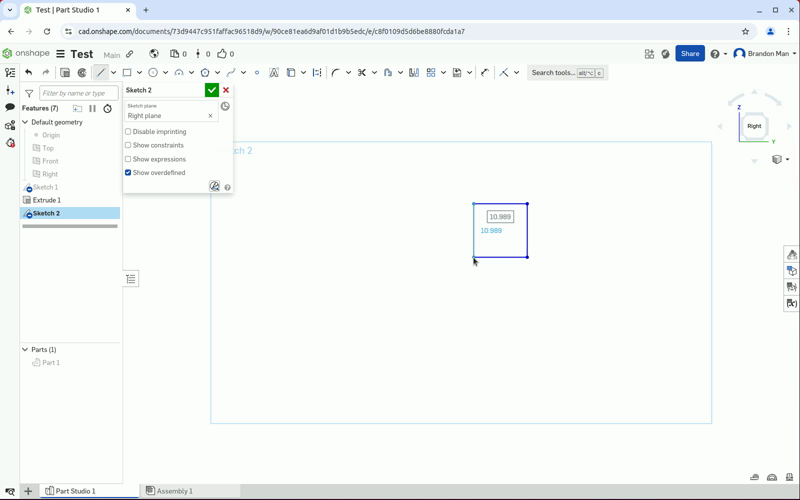
mouse_move(489, 205)
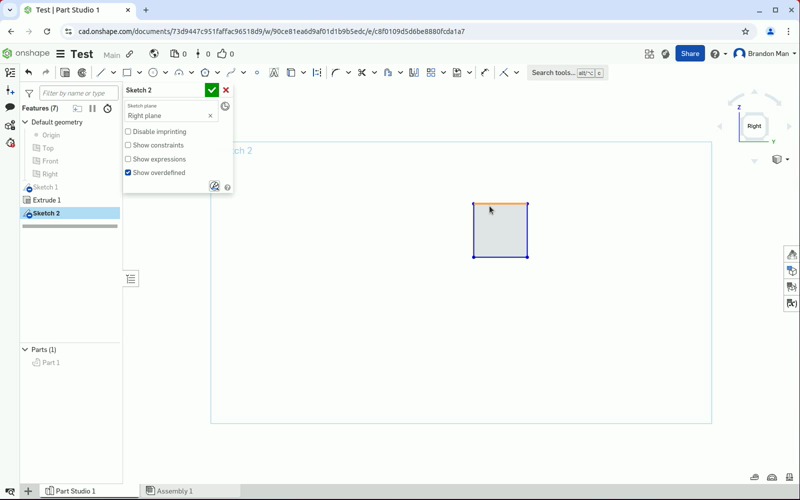
click(489, 205)
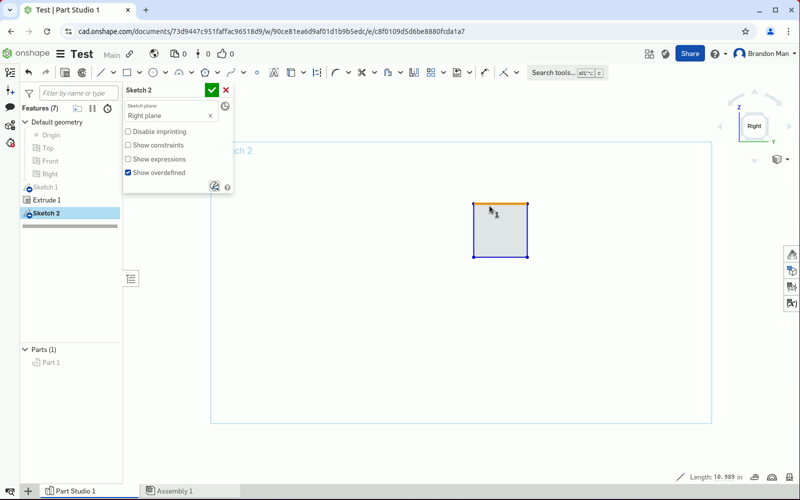
mouse_move(73, 352)
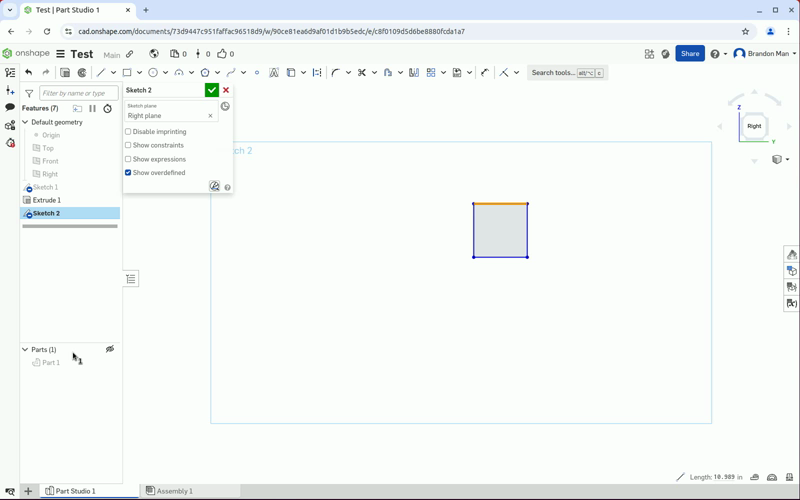
key(shift+y)
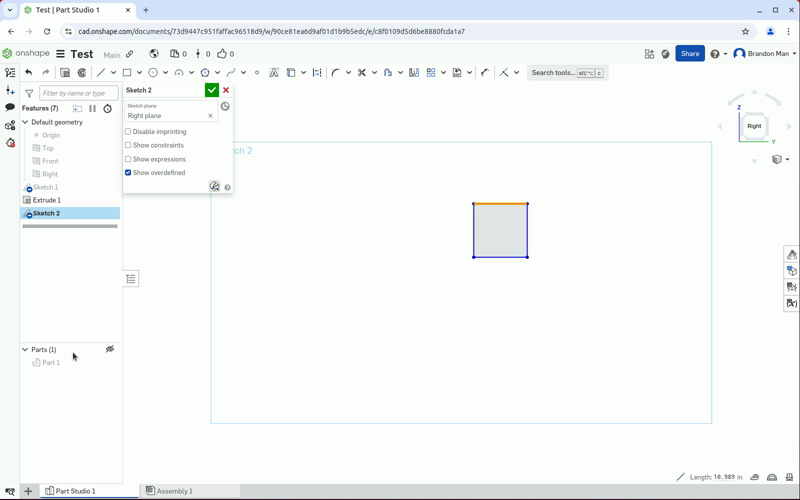
key(shift+e)
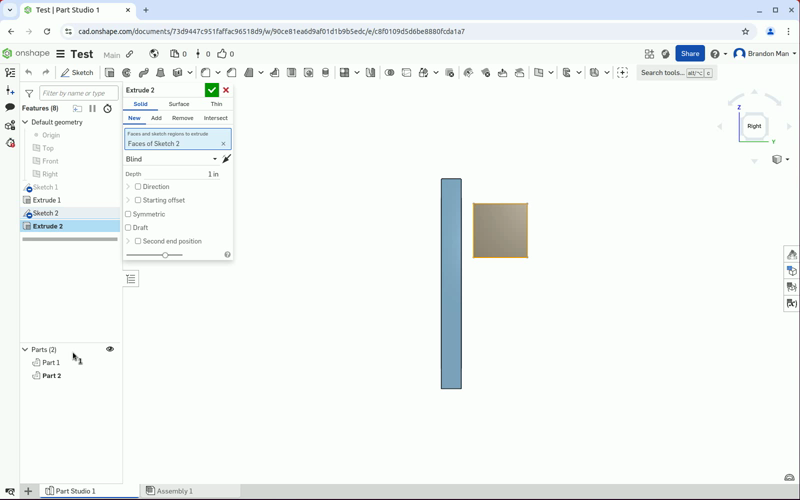
mouse_move(143, 106)
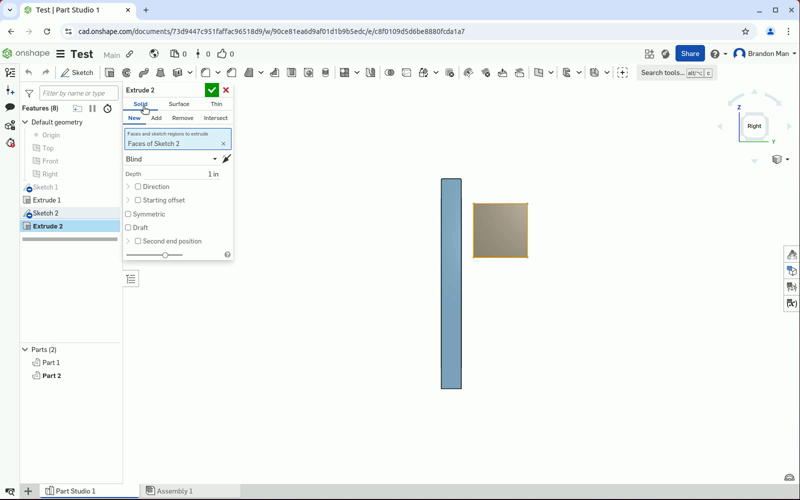
click(143, 106)
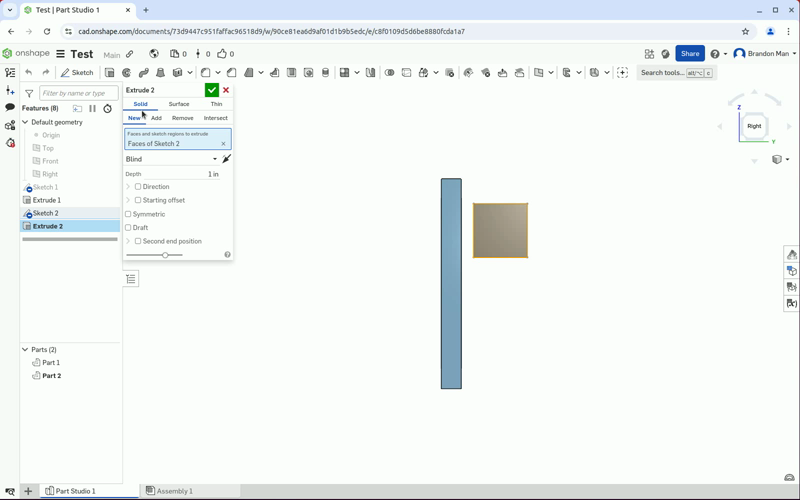
mouse_move(137, 120)
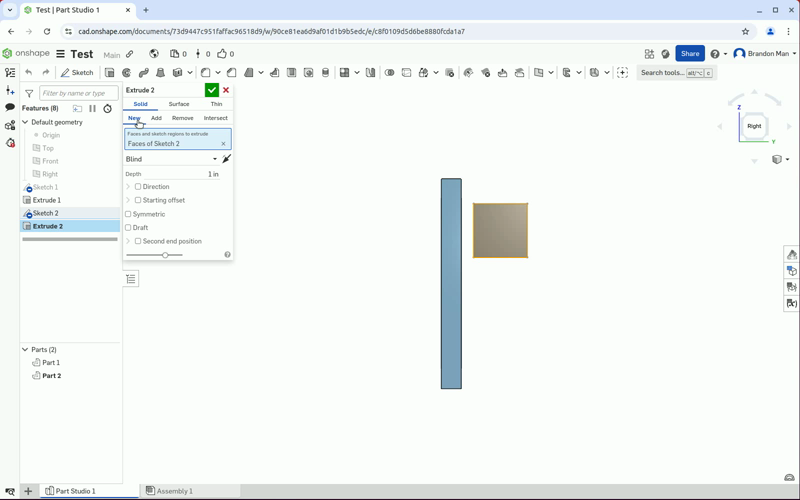
click(137, 120)
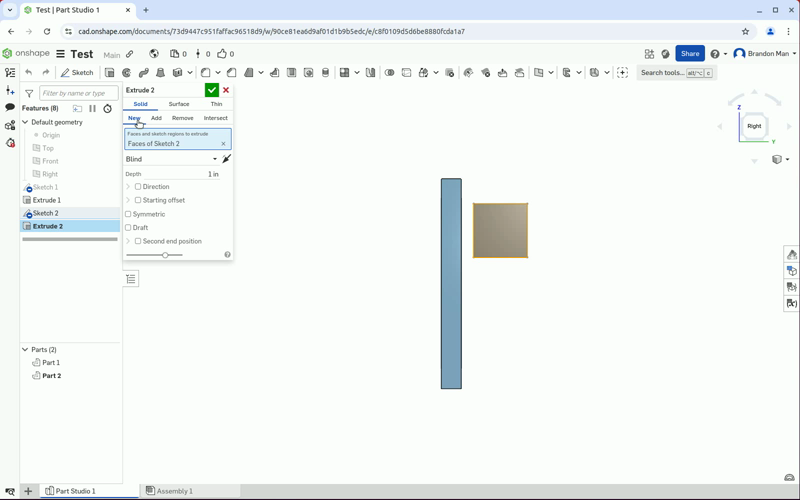
key(tab, 4)
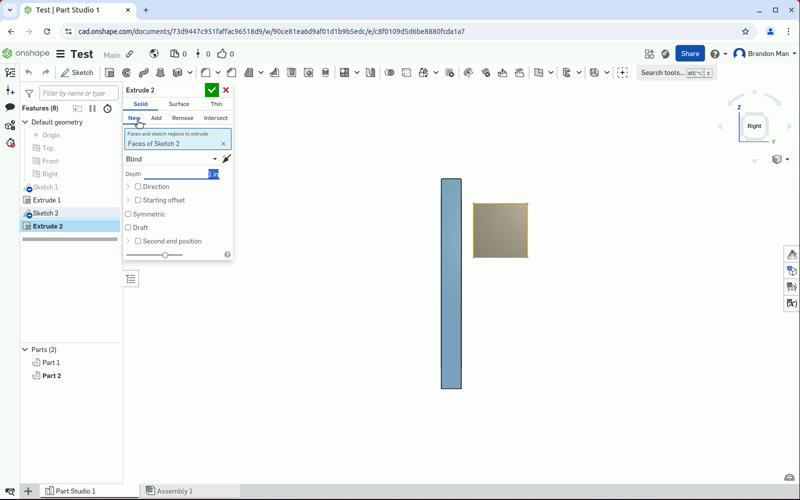
text(-13.48)
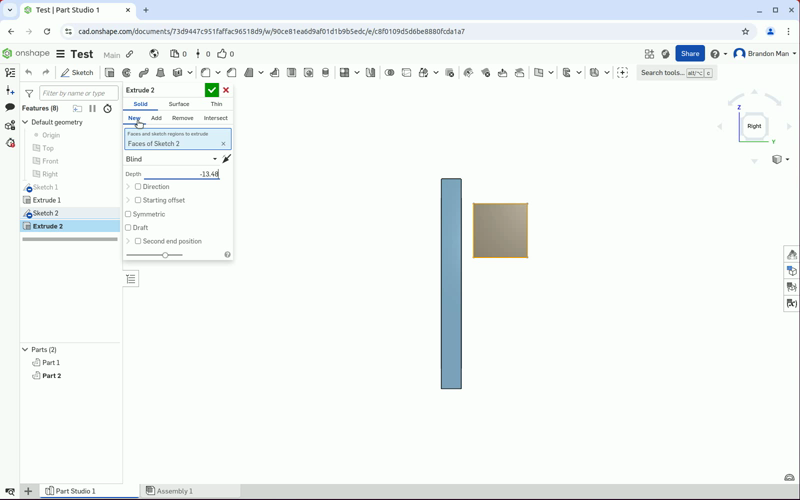
key(enter)
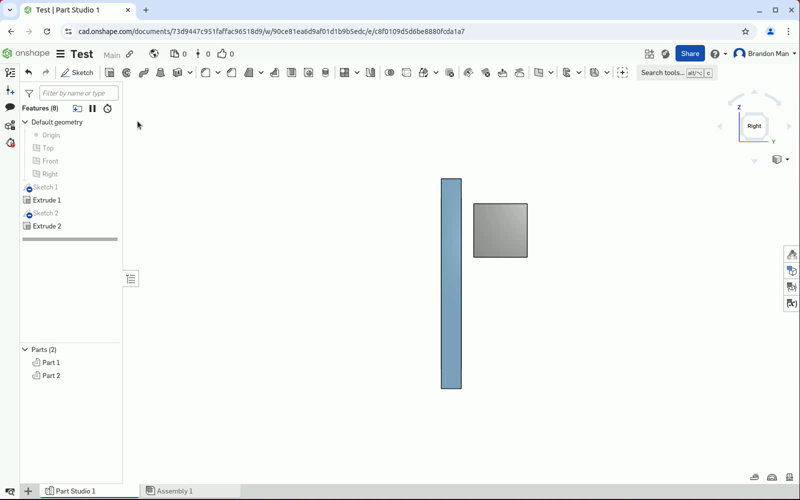
key(shift+h)
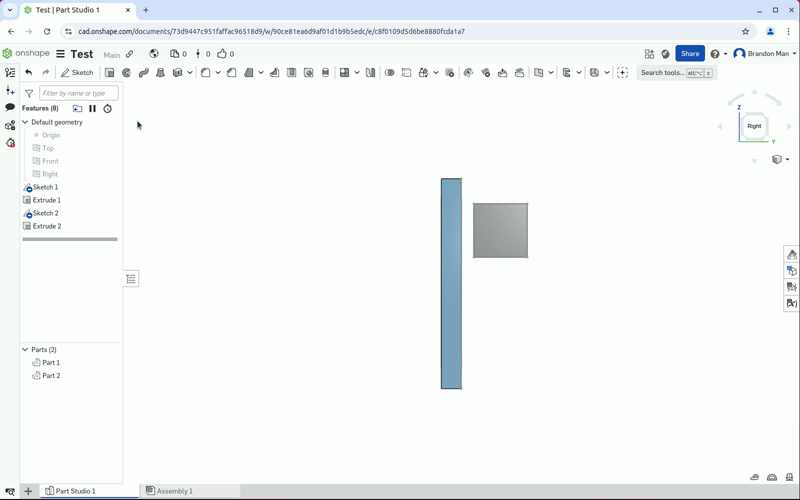
key(shift+h)
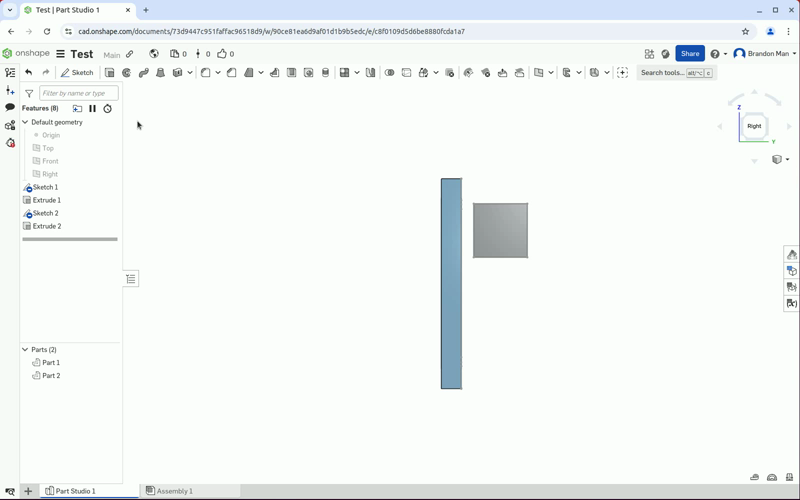
key(shift+7)
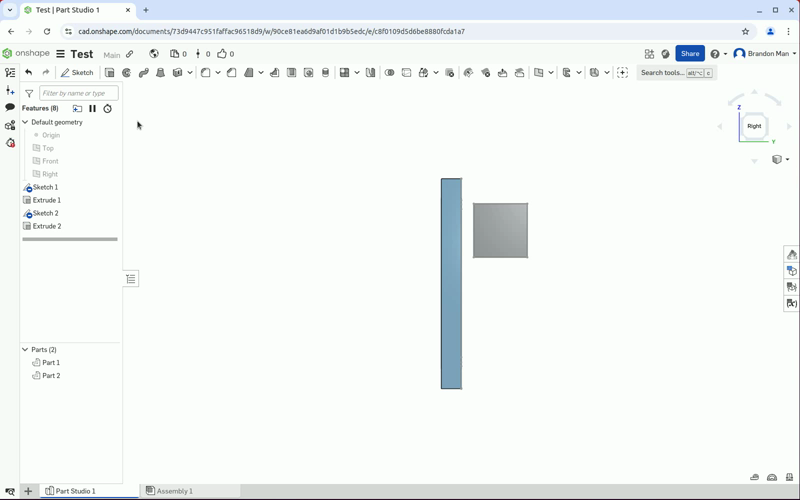
key(right, 2)
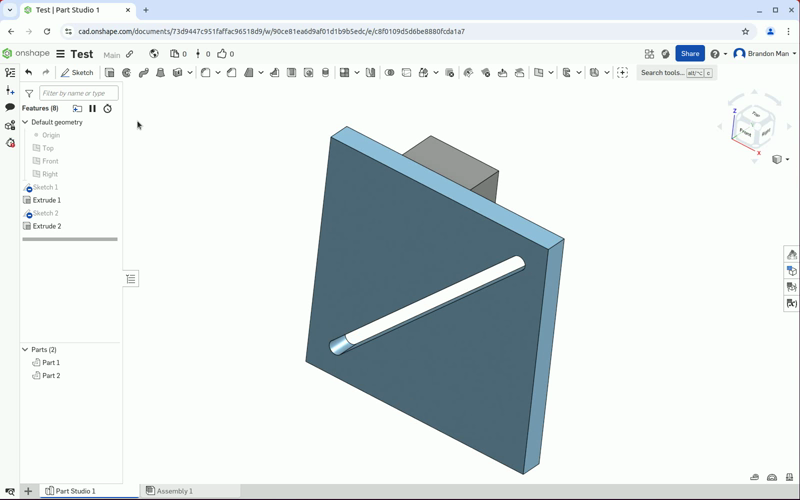
key(down, 2)
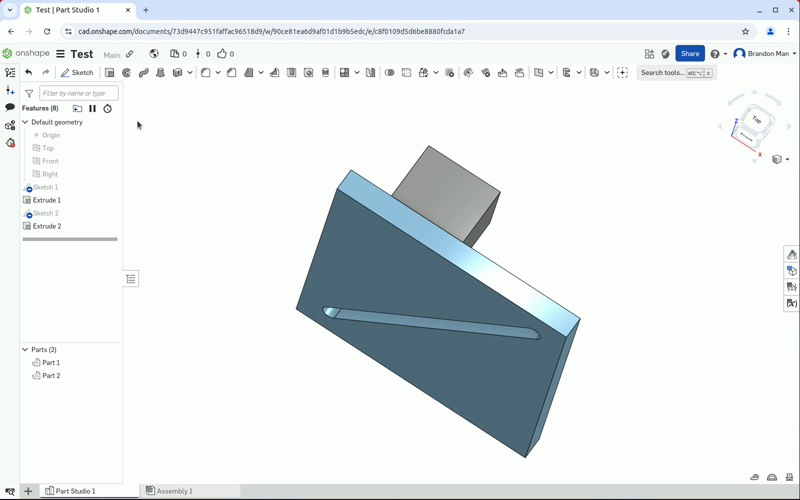
key(up, 2)
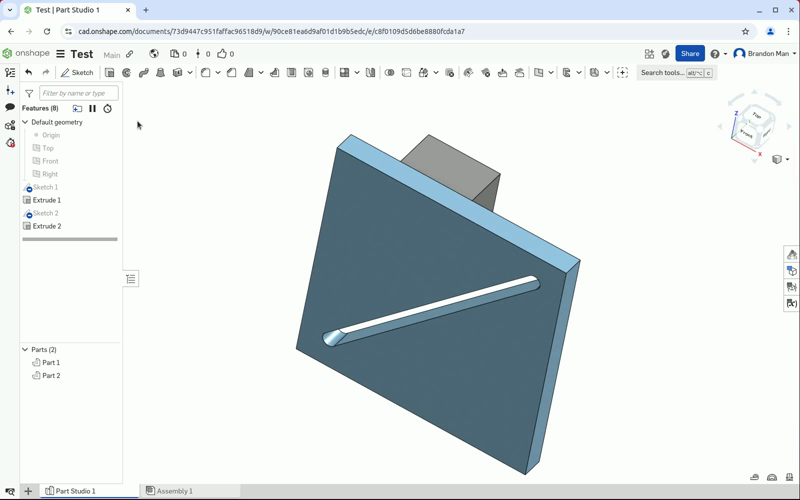
key(left, 2)
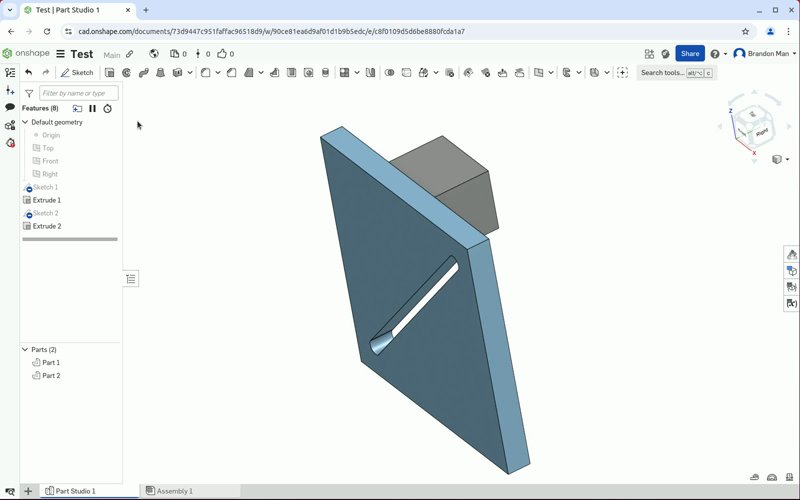
mouse_move(73, 189)
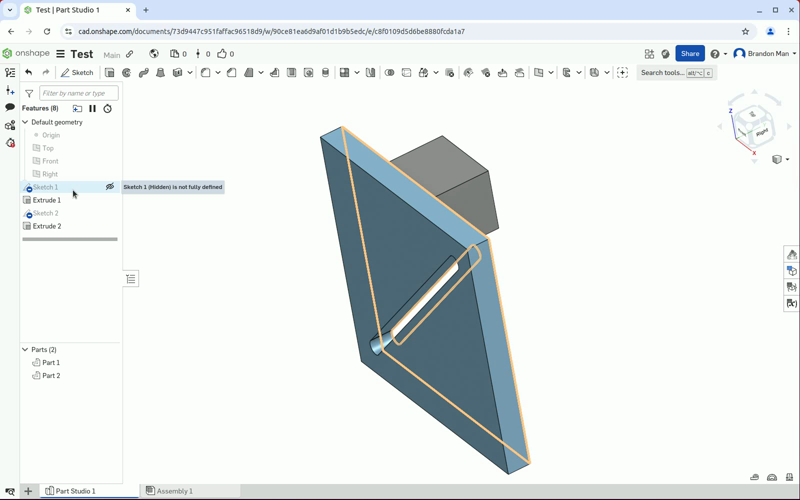
click(73, 189)